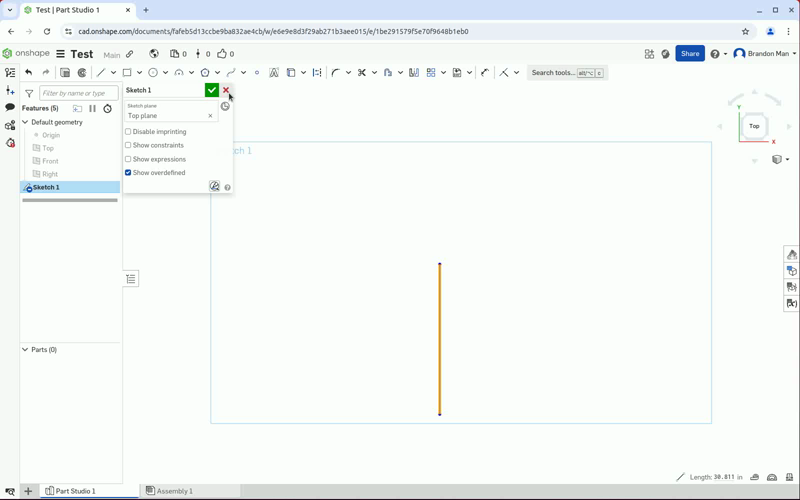
key(shift+h)
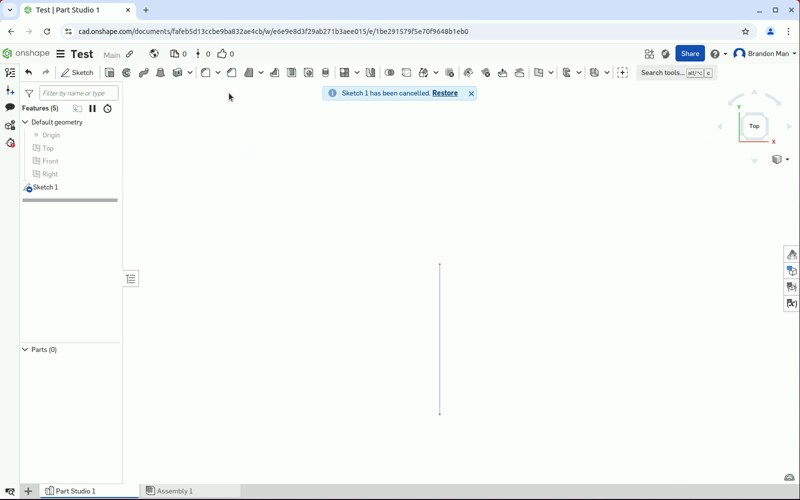
key(shift+s)
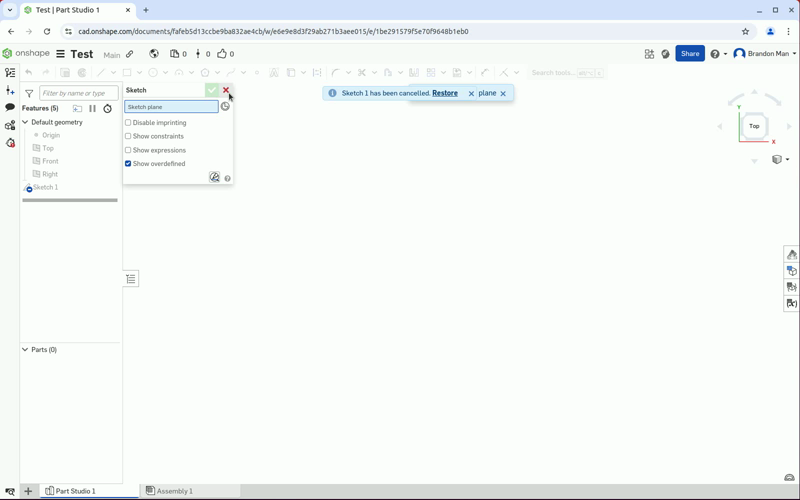
mouse_move(73, 150)
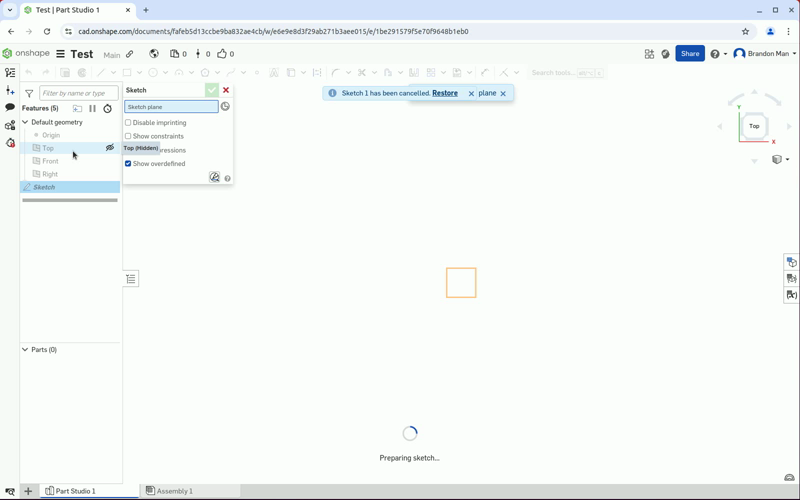
click(73, 150)
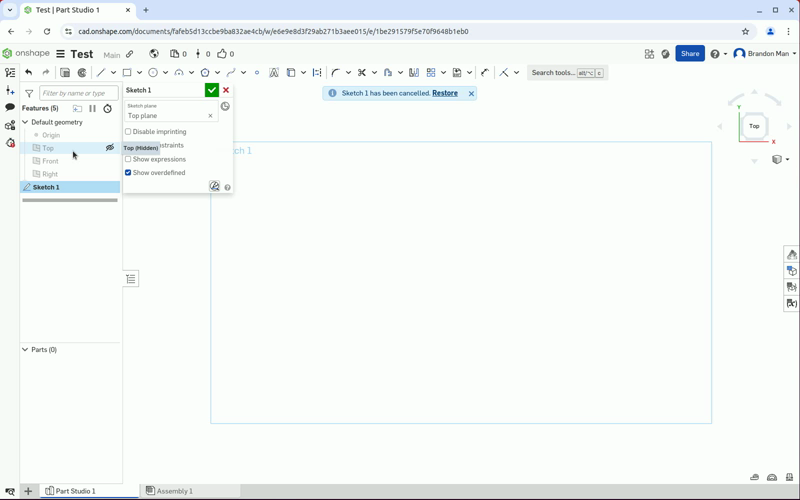
mouse_move(73, 352)
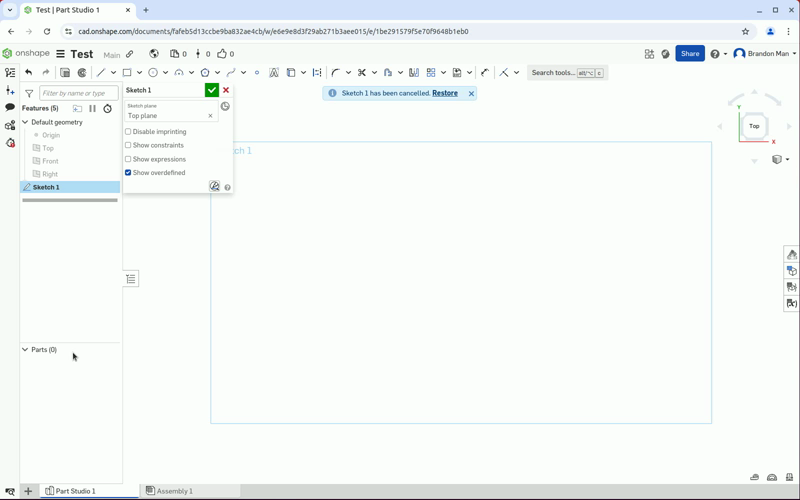
key(y)
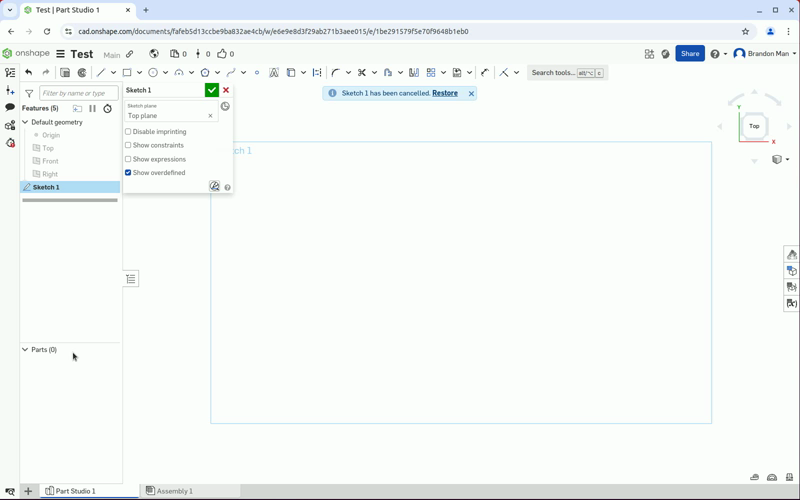
key(l)
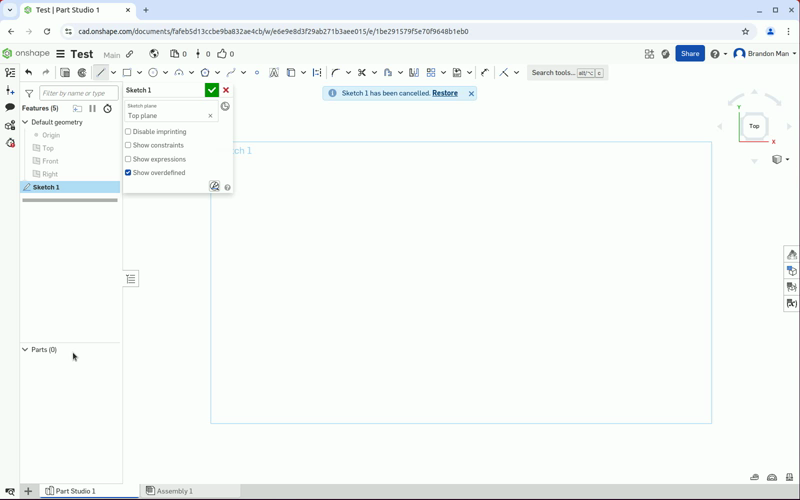
key_down(shift)
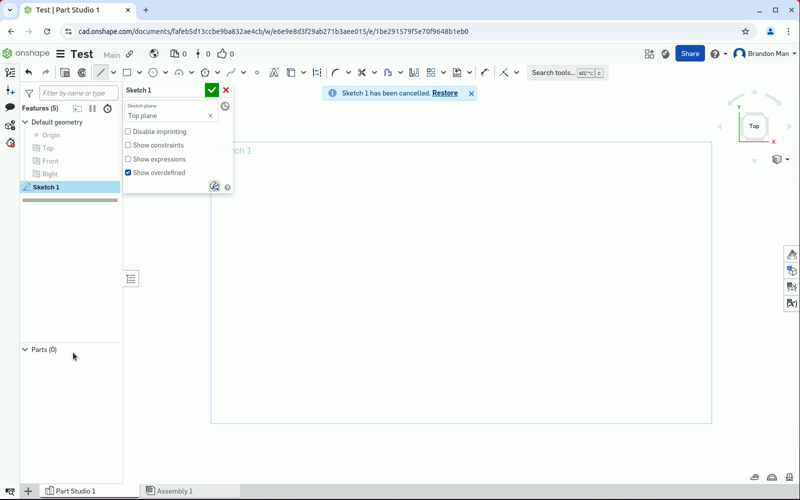
mouse_move(445, 300)
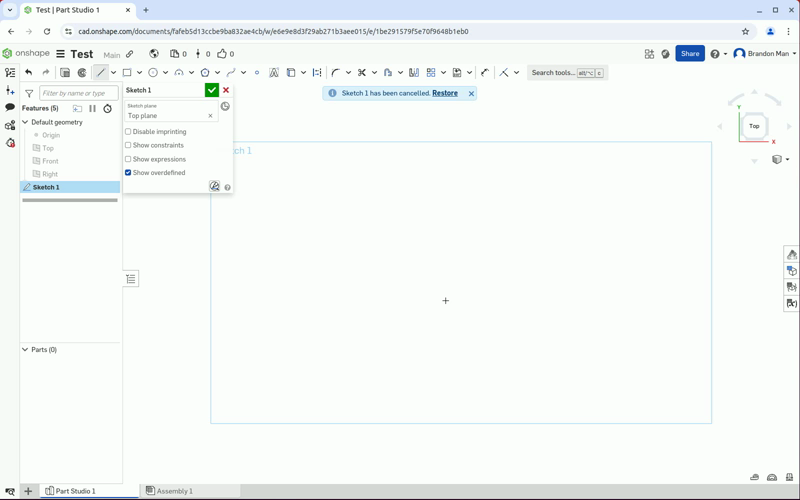
click(445, 300)
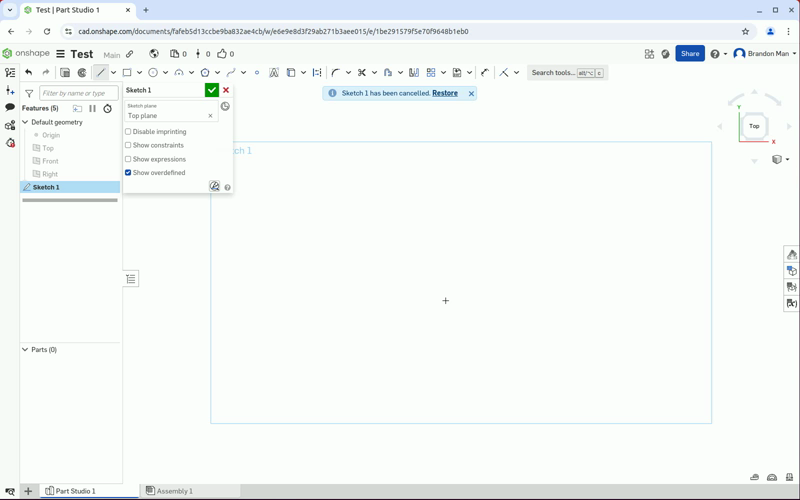
key_up(shift)
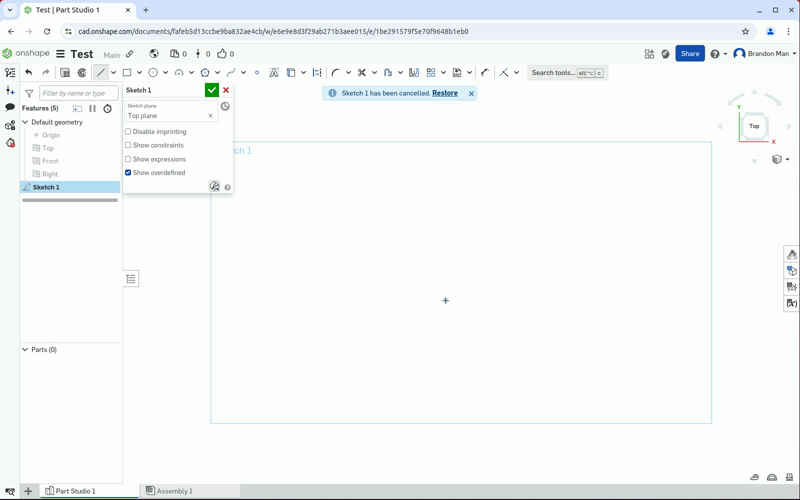
key_down(shift)
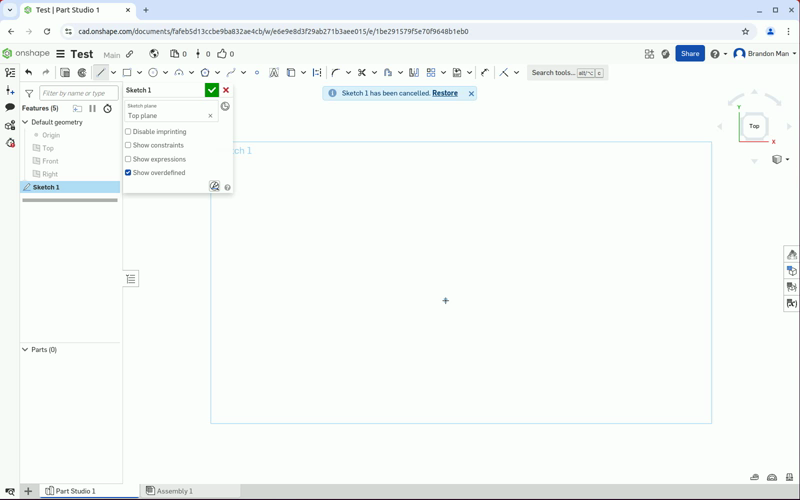
mouse_move(445, 214)
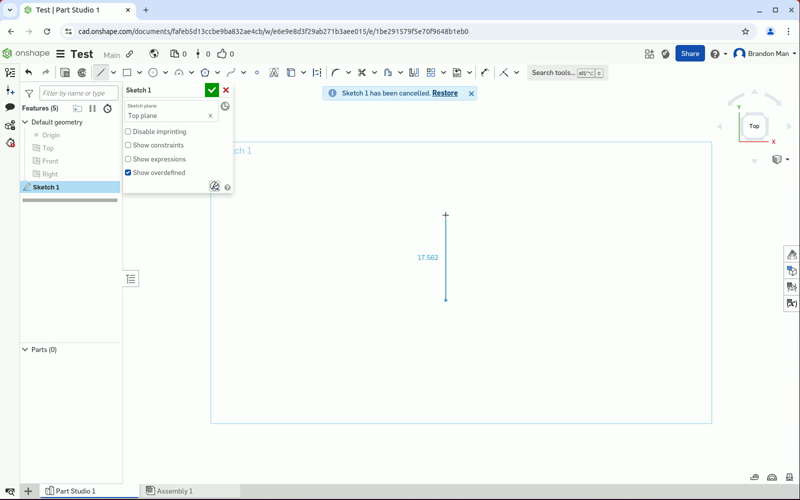
click(445, 214)
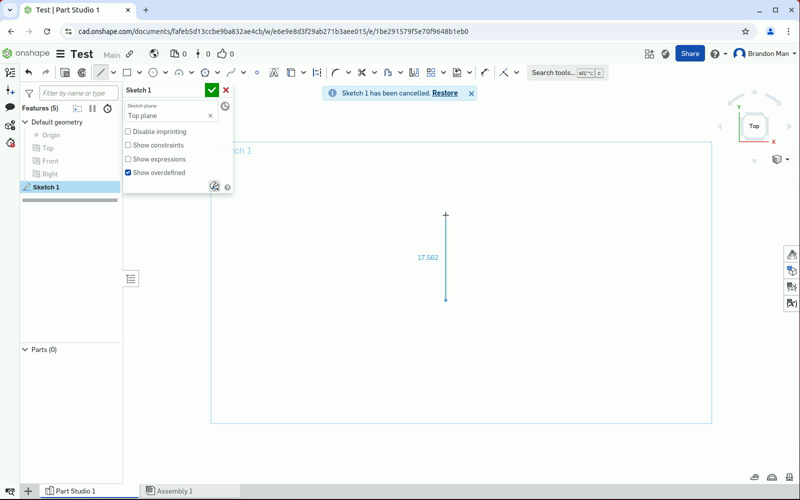
key_up(shift)
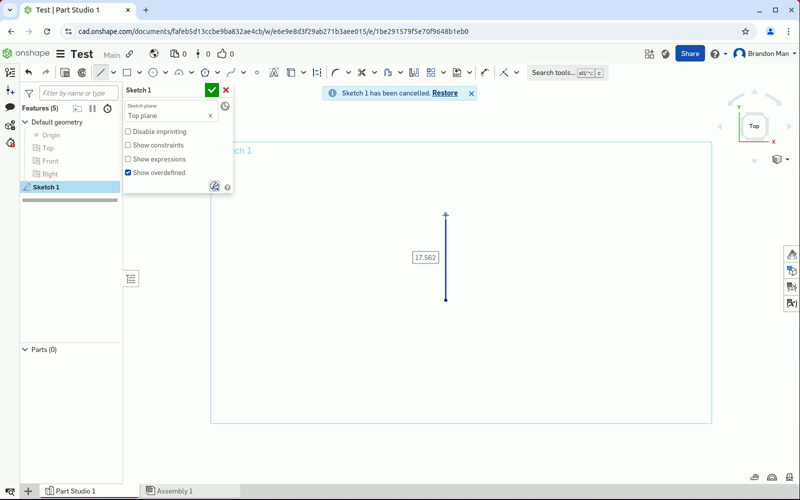
key(esc)
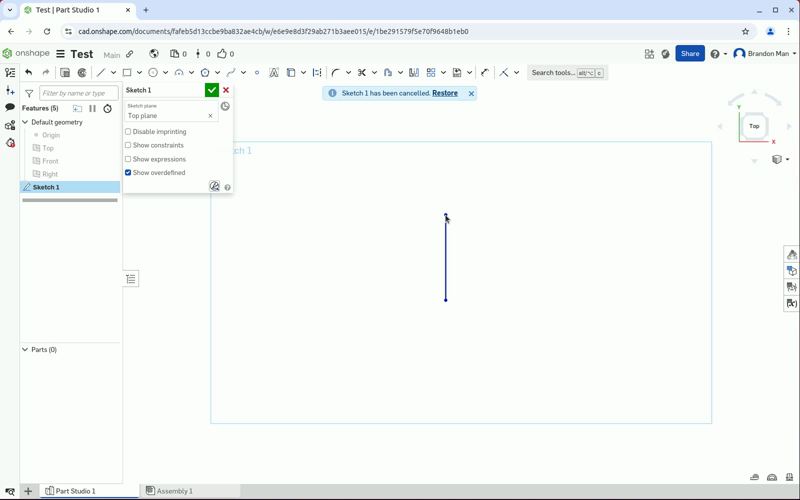
key(a)
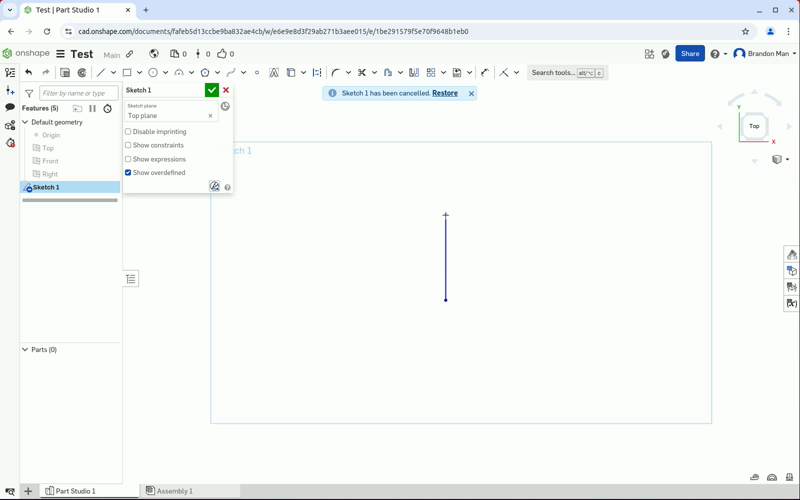
mouse_move(445, 214)
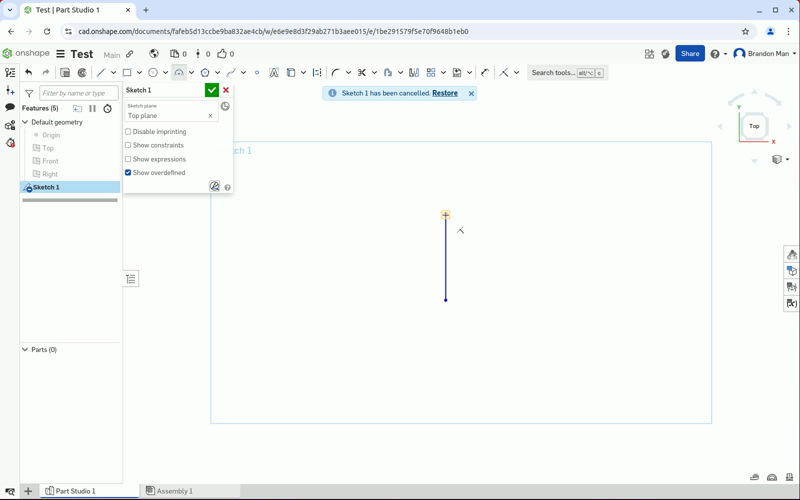
click(445, 214)
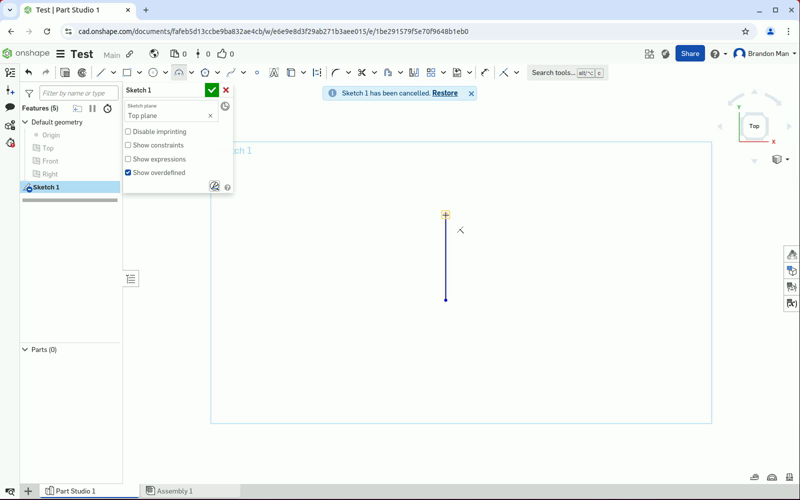
mouse_move(445, 300)
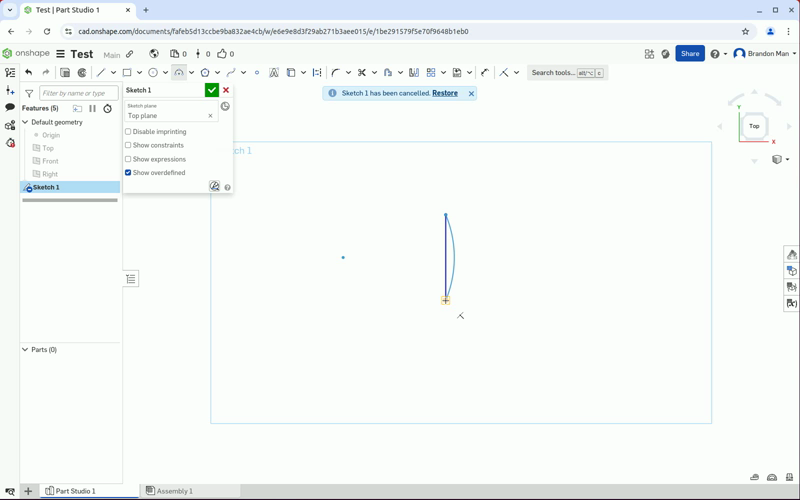
click(445, 300)
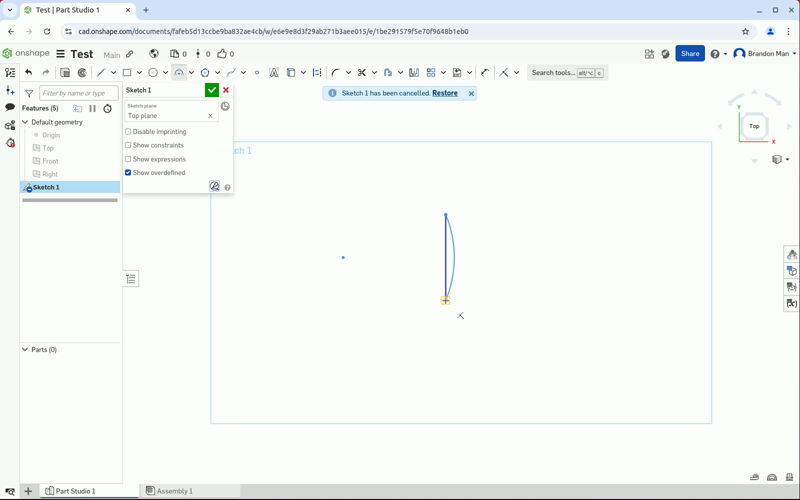
key_down(shift)
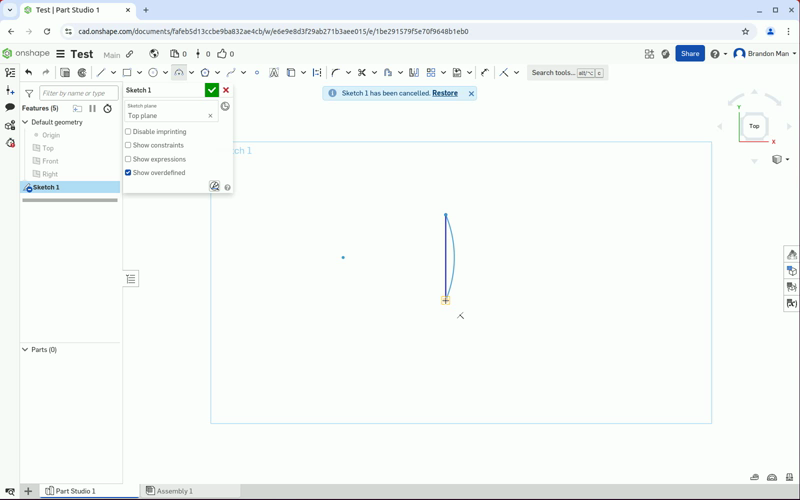
mouse_move(348, 257)
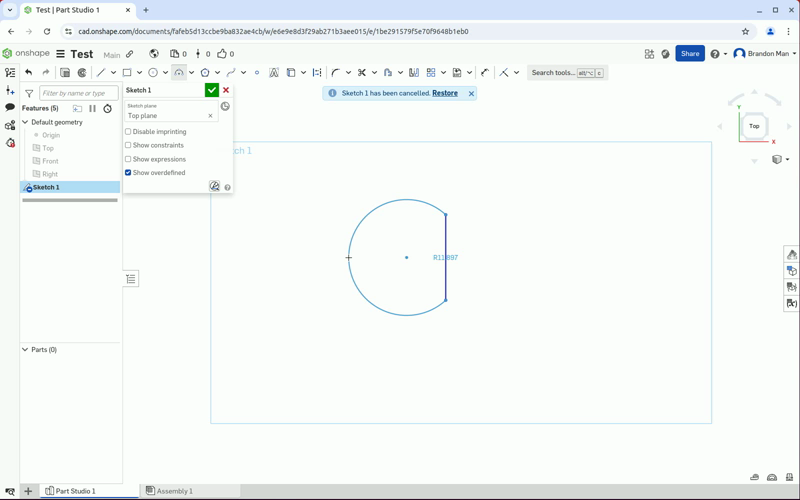
click(348, 257)
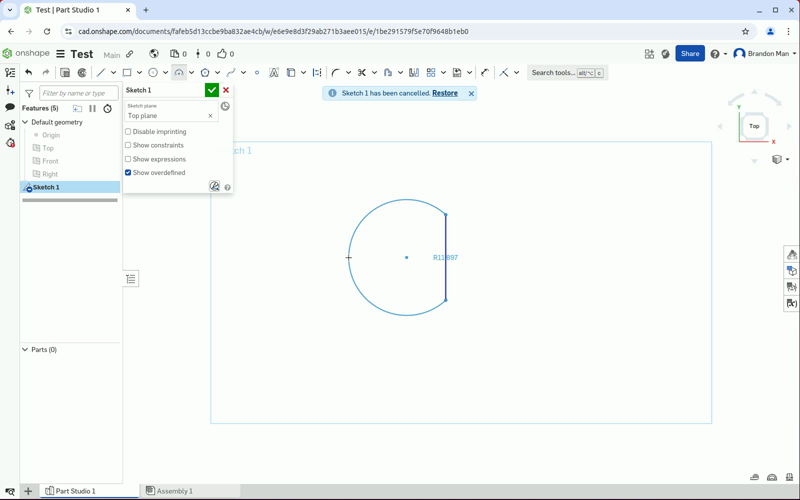
key_up(shift)
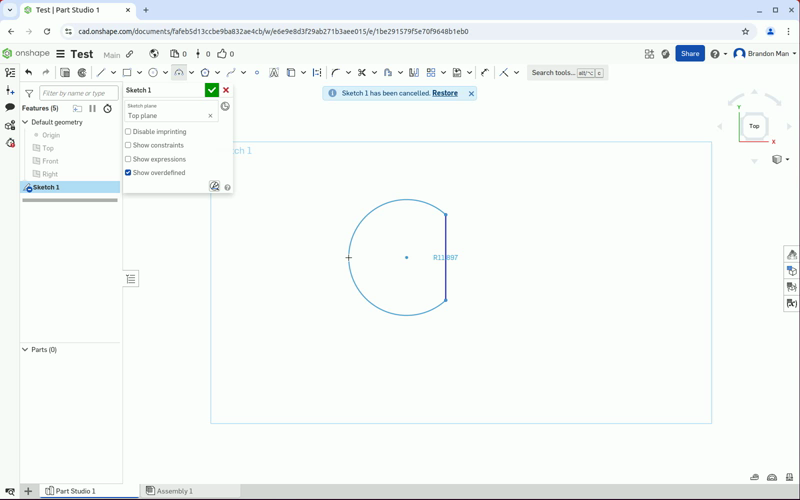
key(esc)
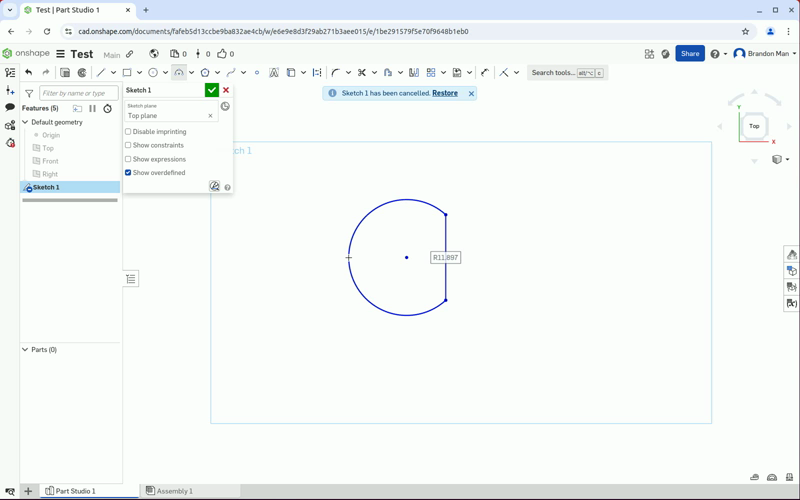
mouse_move(423, 262)
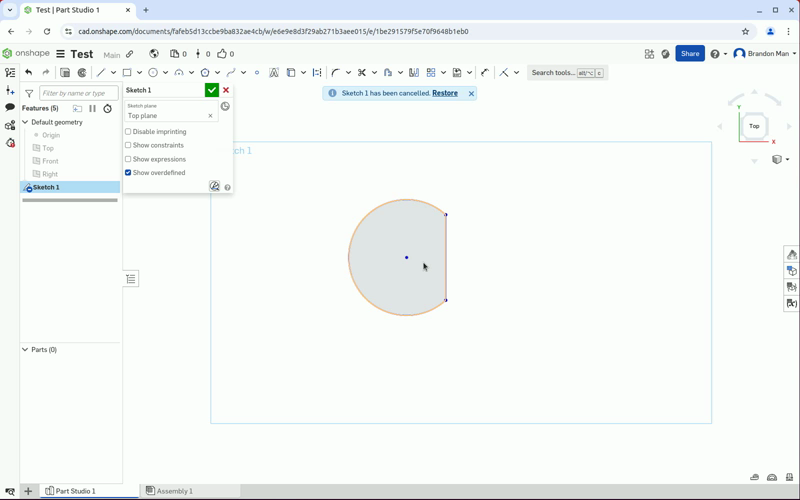
click(423, 262)
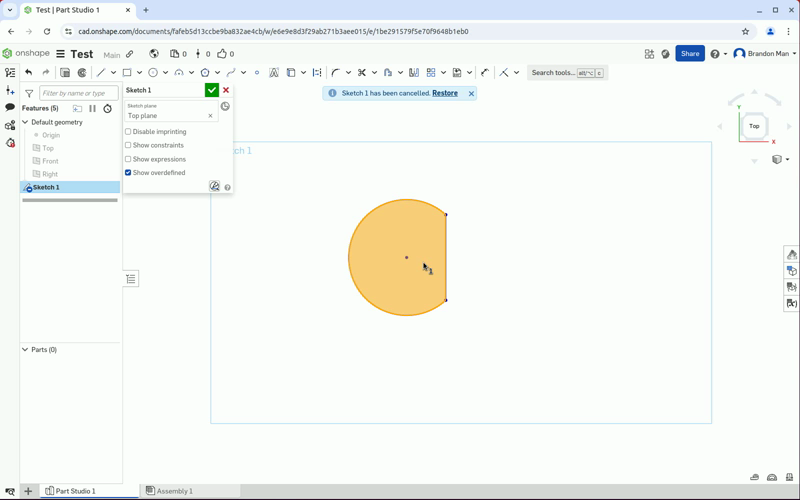
mouse_move(73, 352)
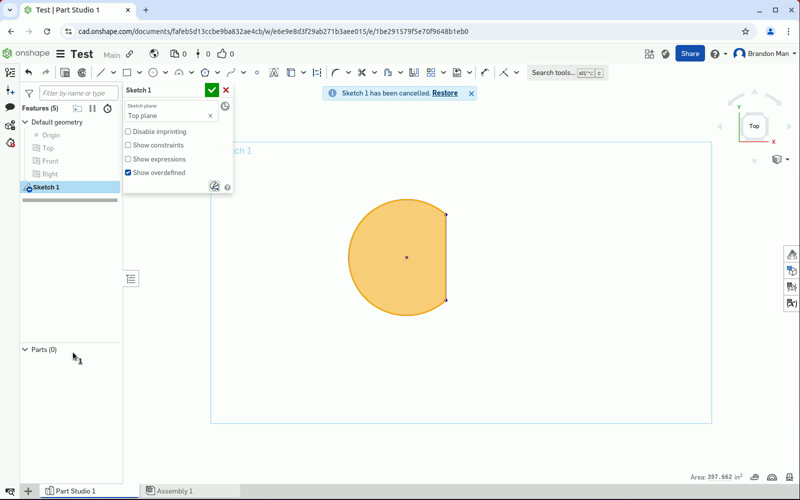
key(shift+y)
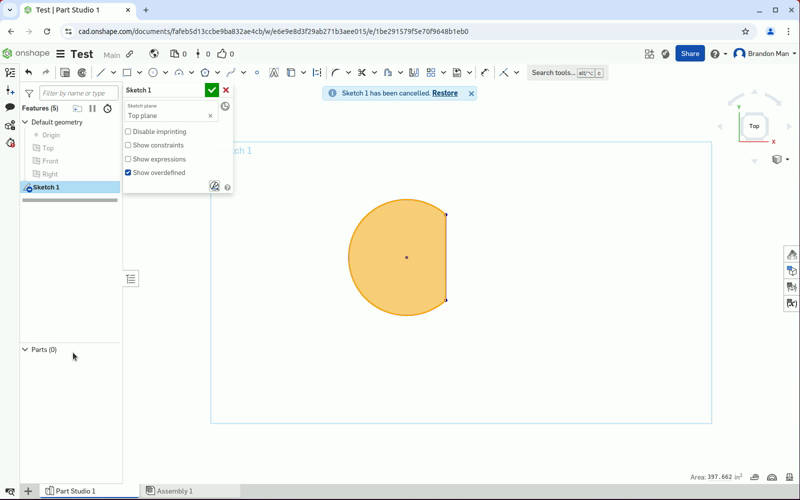
key(shift+e)
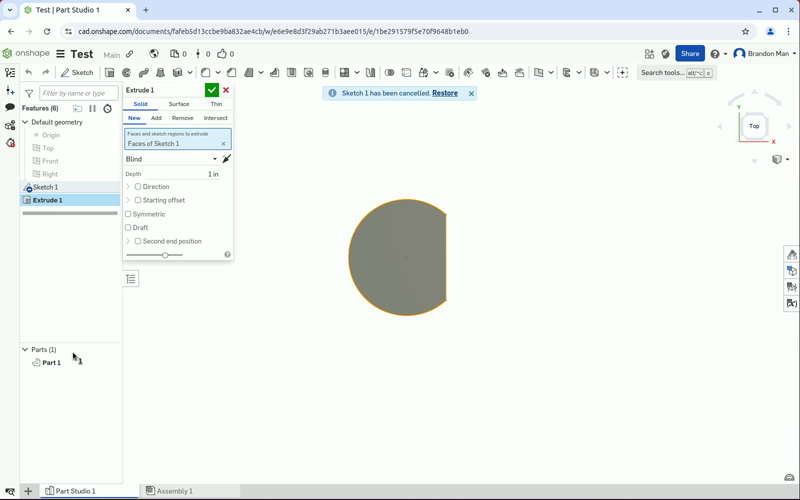
mouse_move(143, 106)
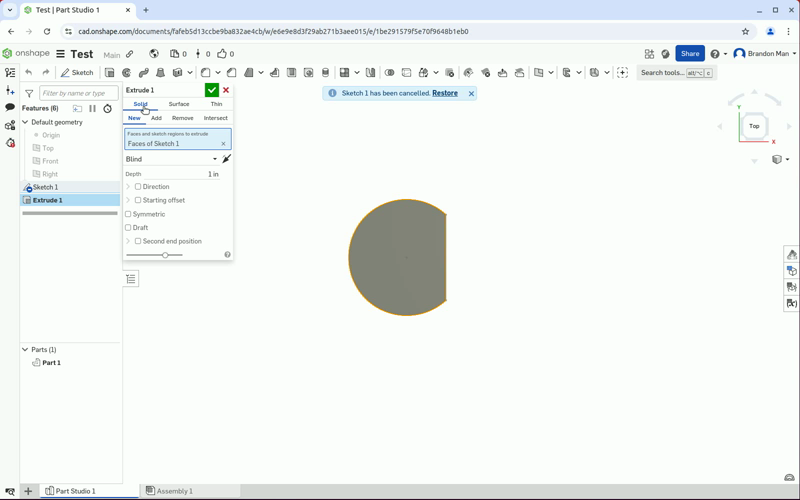
click(143, 106)
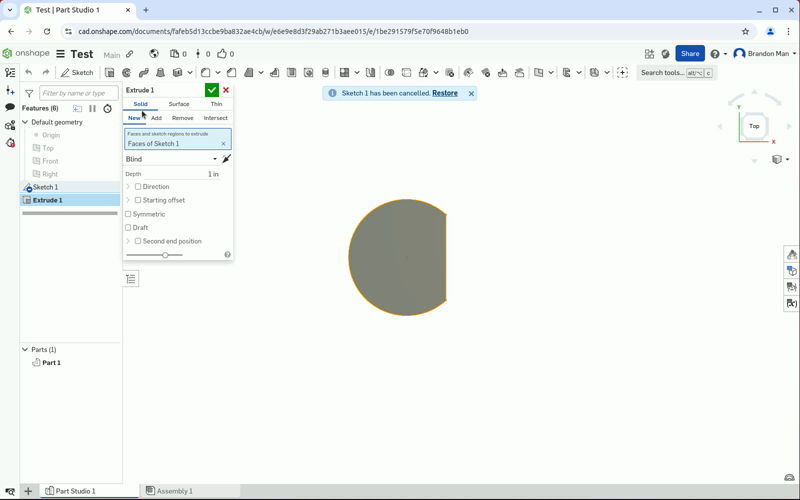
mouse_move(137, 120)
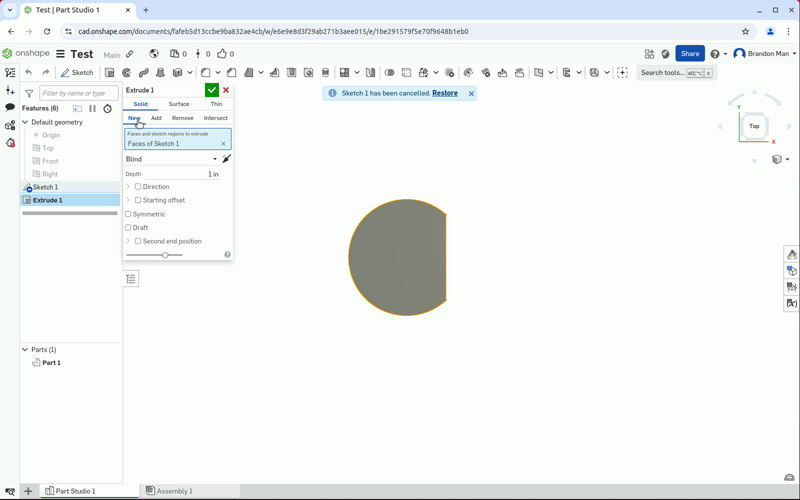
click(137, 120)
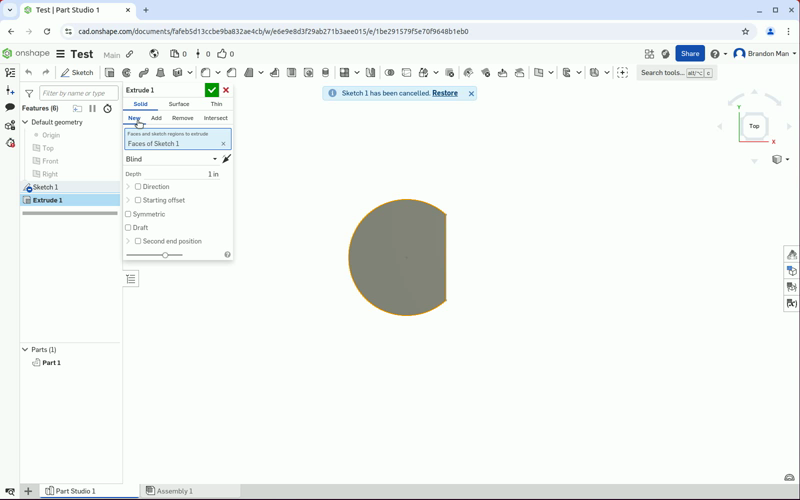
key(tab, 4)
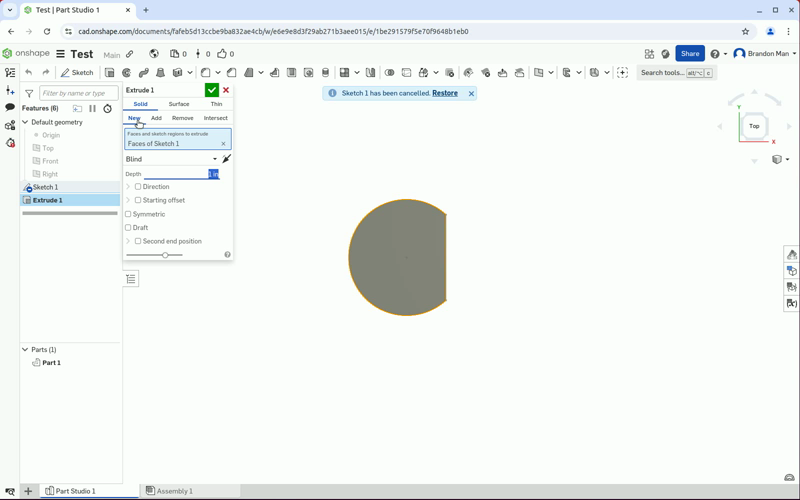
text(8.906)
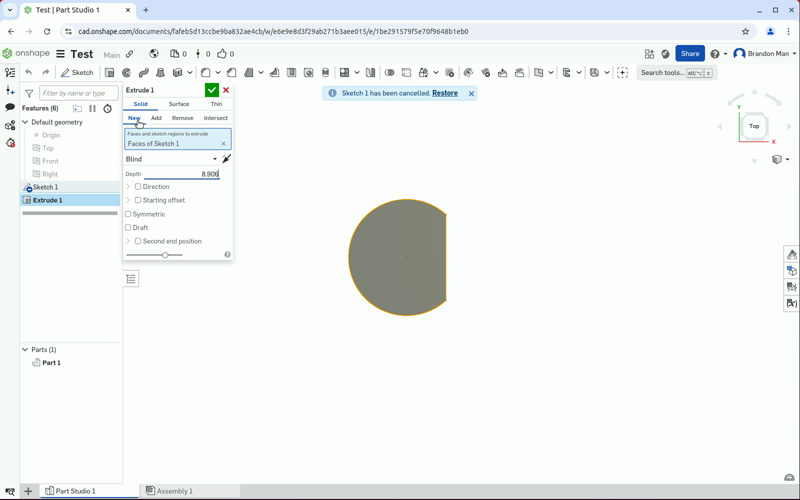
key(enter)
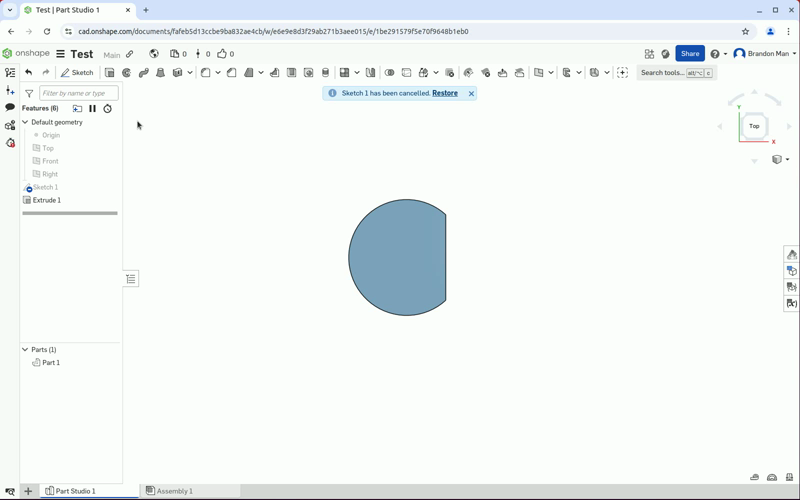
key(shift+h)
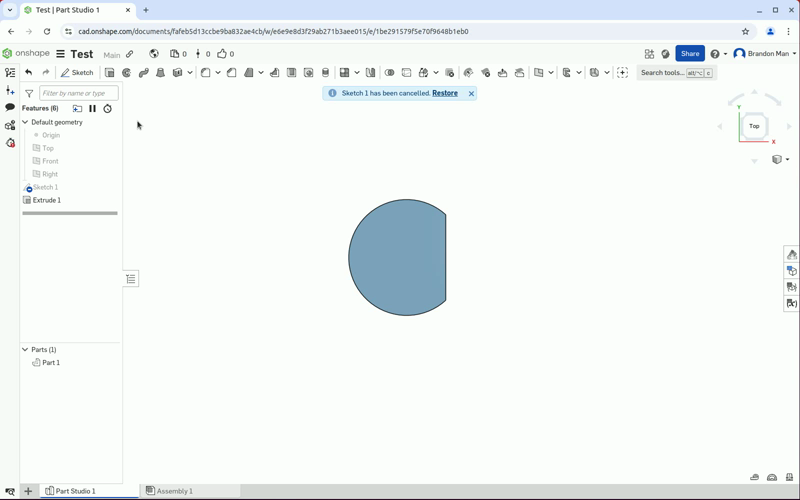
key(shift+h)
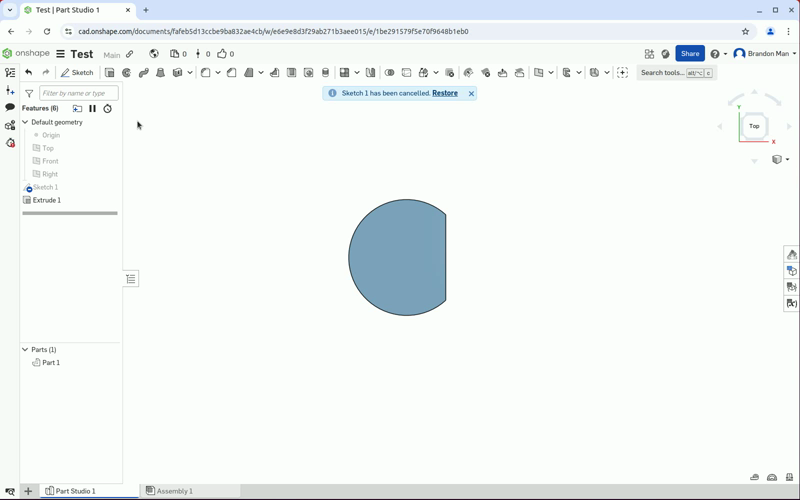
mouse_move(73, 189)
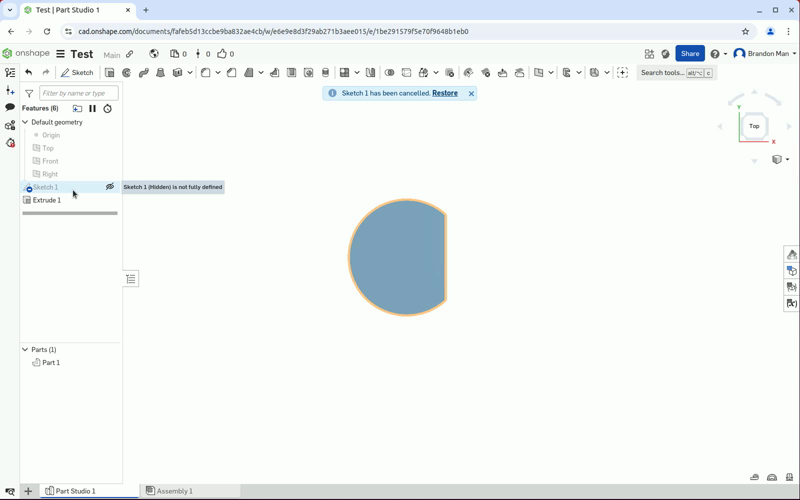
click(73, 189)
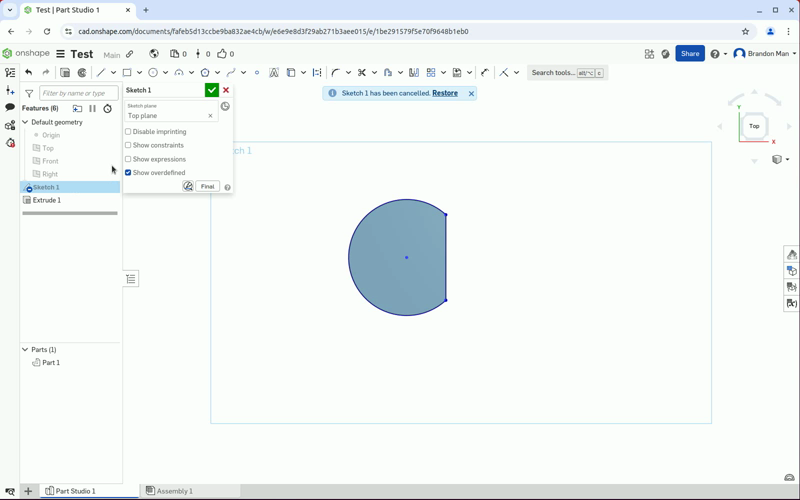
mouse_move(229, 92)
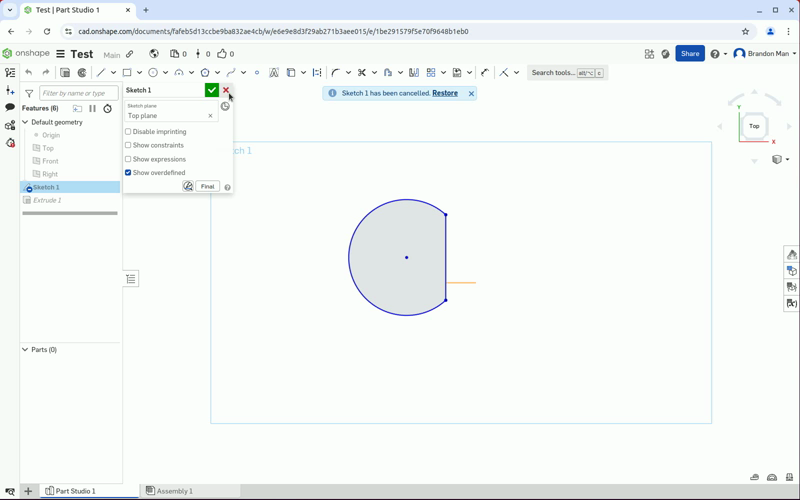
click(229, 92)
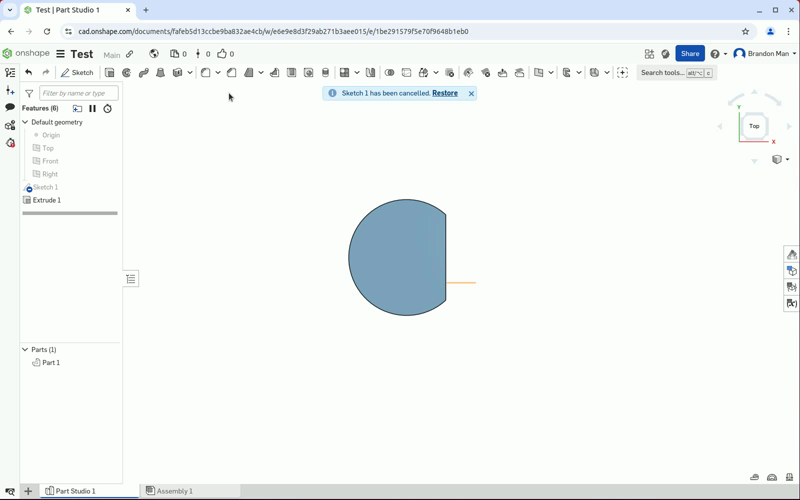
mouse_move(541, 75)
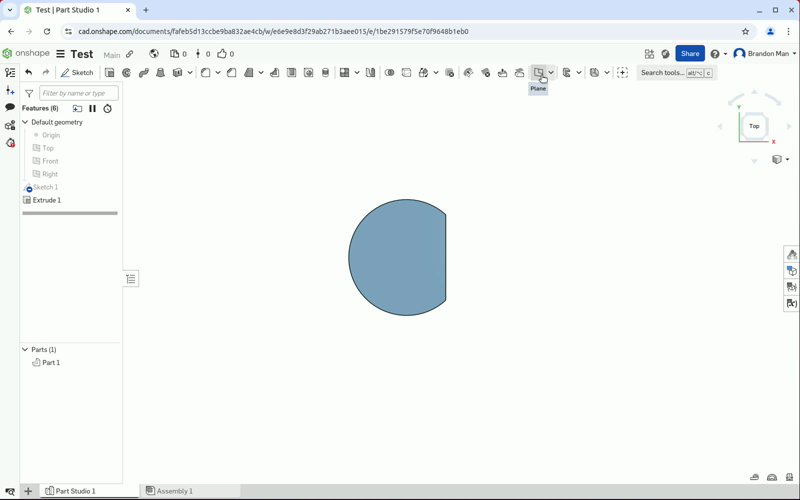
click(541, 75)
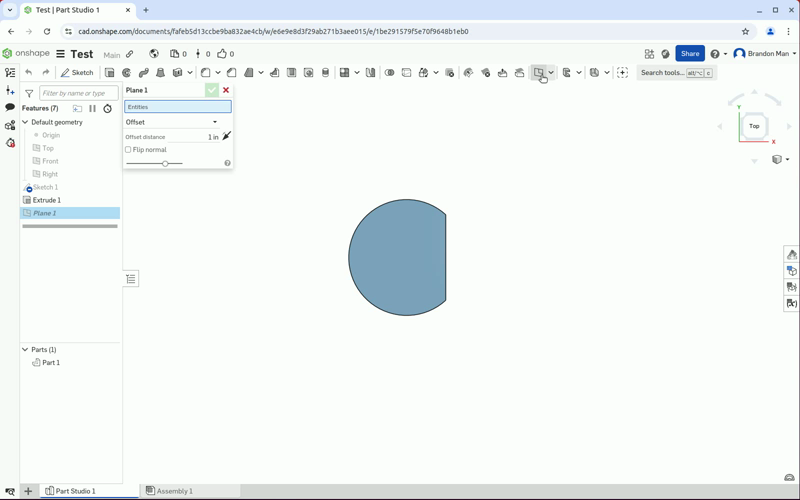
mouse_move(73, 150)
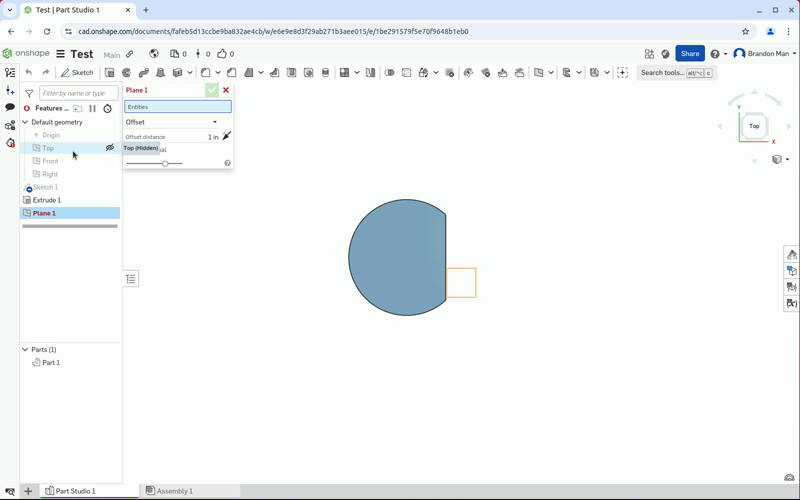
click(73, 150)
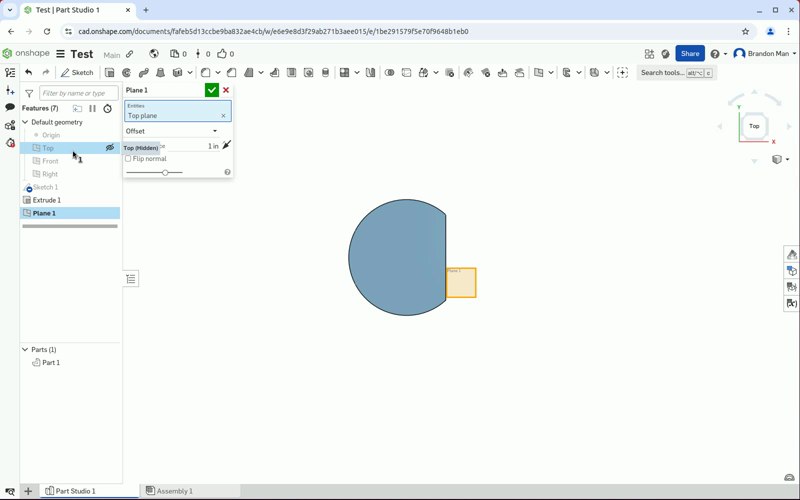
key(tab, 2)
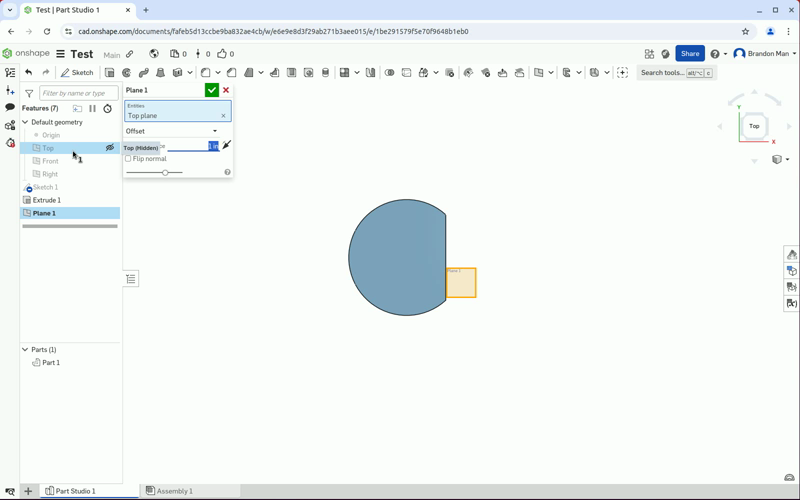
text(8.904)
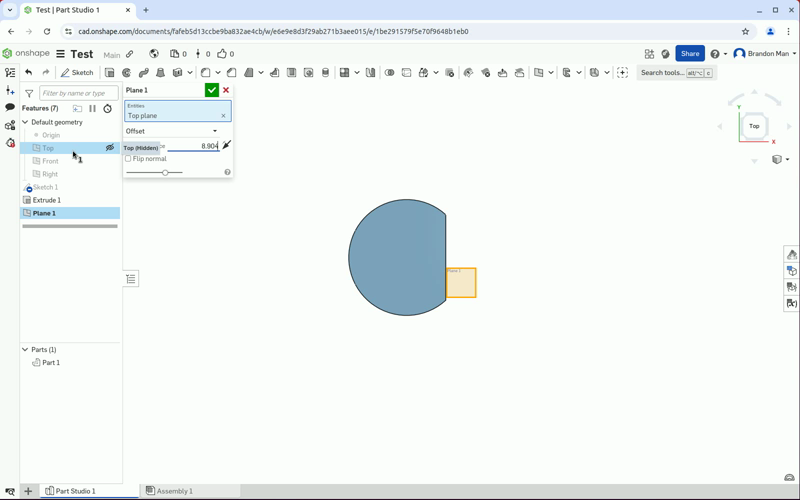
key(enter, 2)
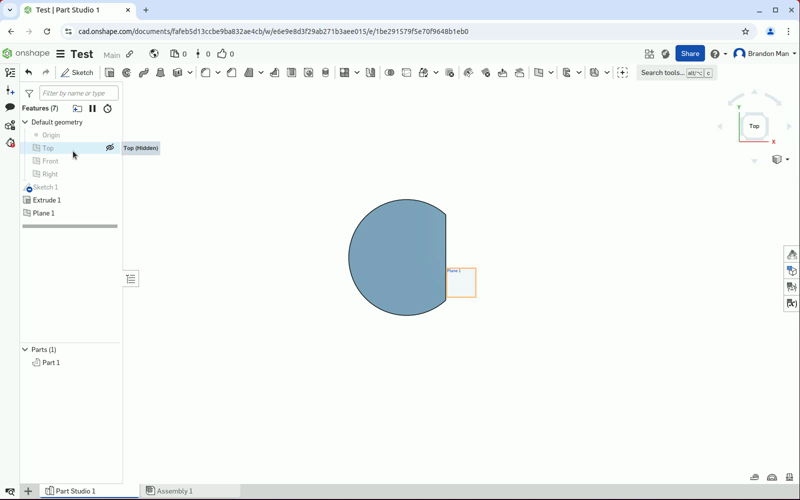
key(shift+s)
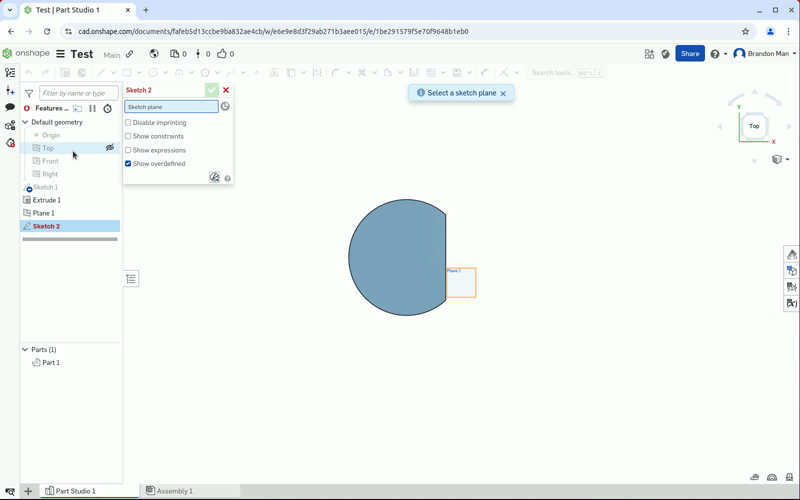
mouse_move(73, 215)
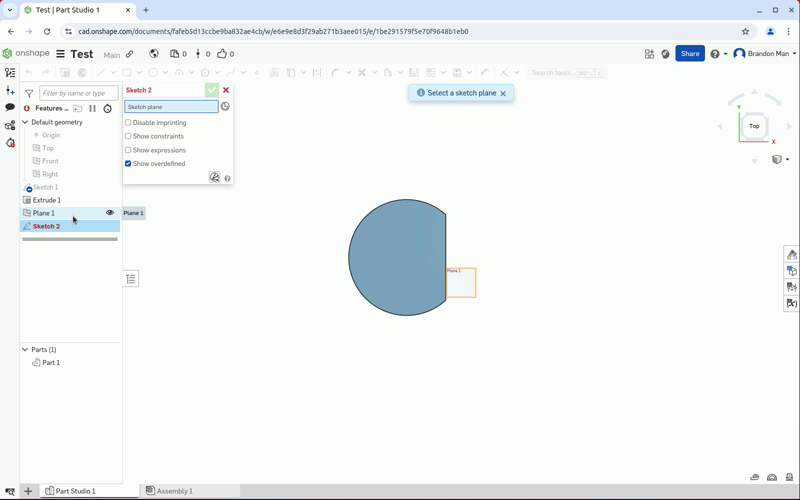
click(73, 215)
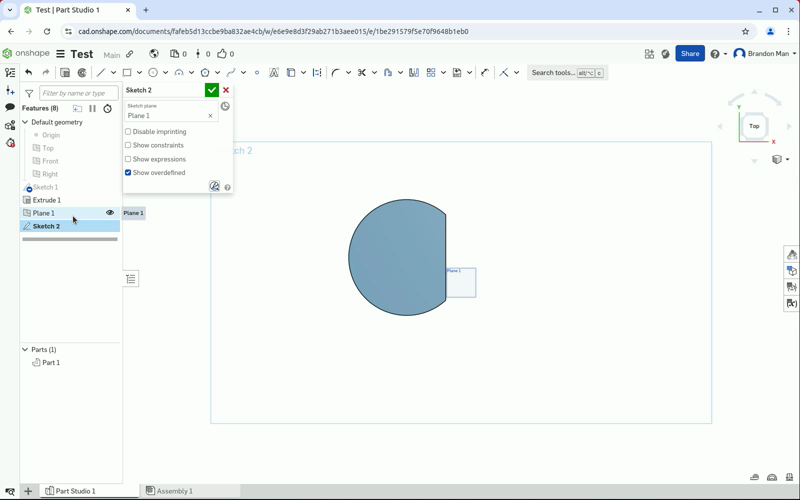
mouse_move(73, 352)
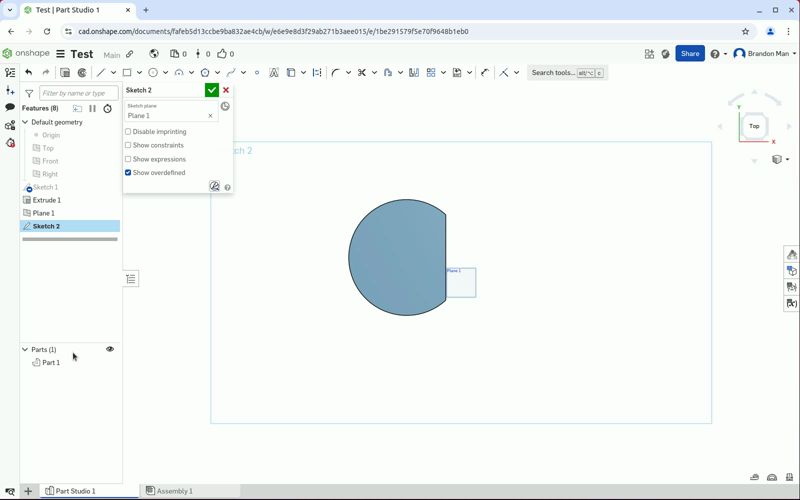
key(y)
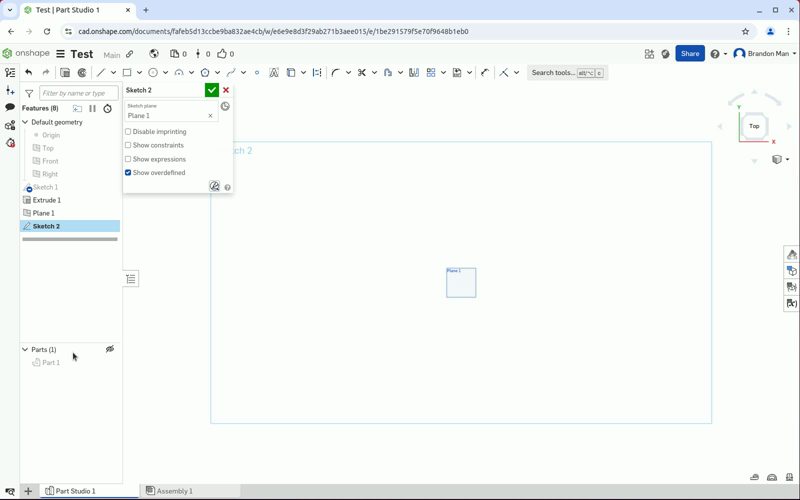
key(c)
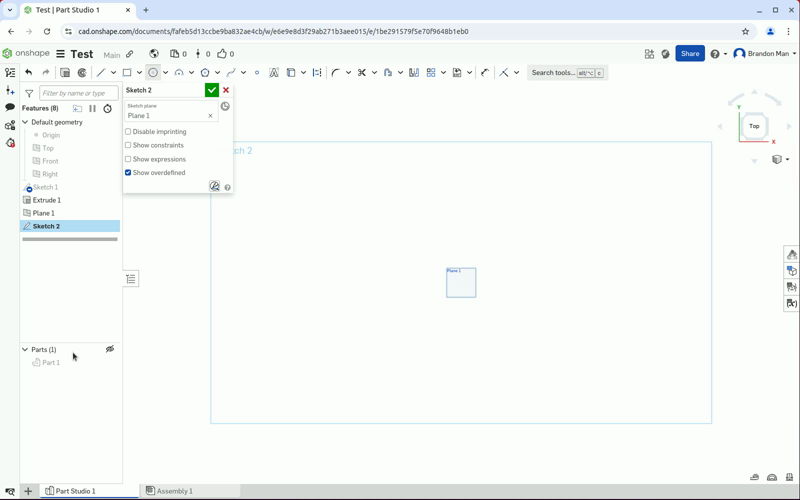
key_down(shift)
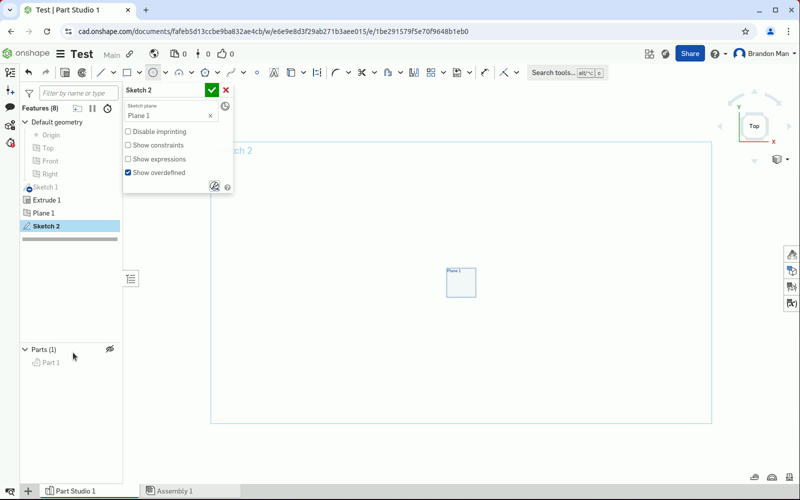
mouse_move(406, 257)
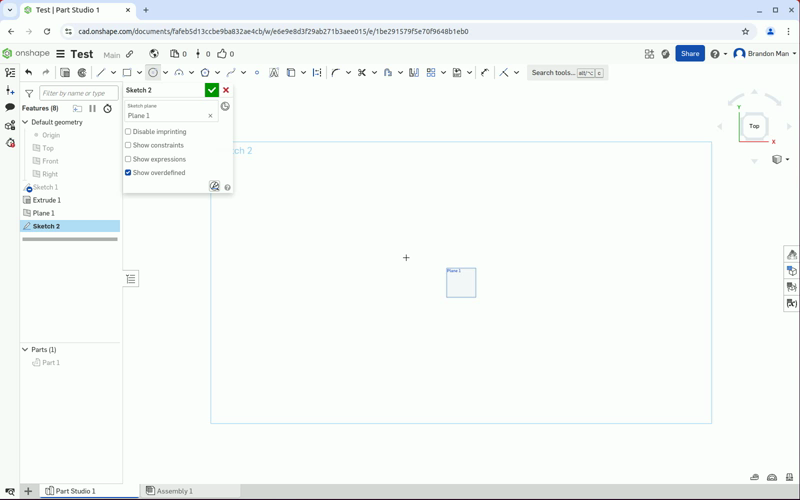
click(406, 257)
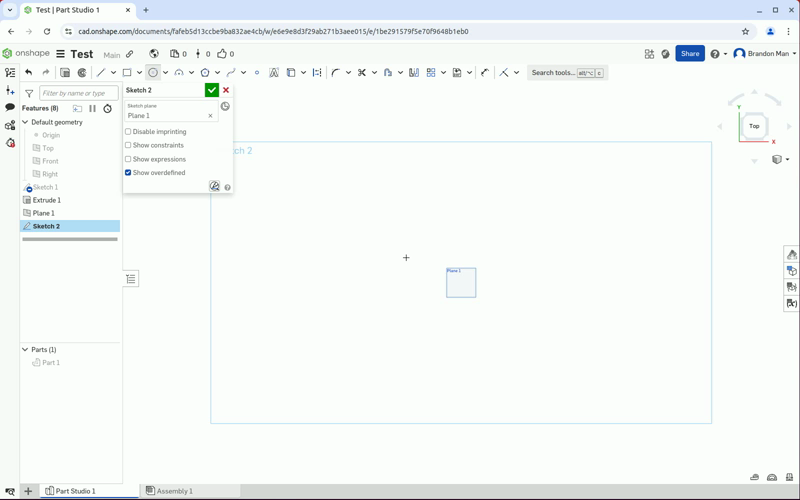
key_up(shift)
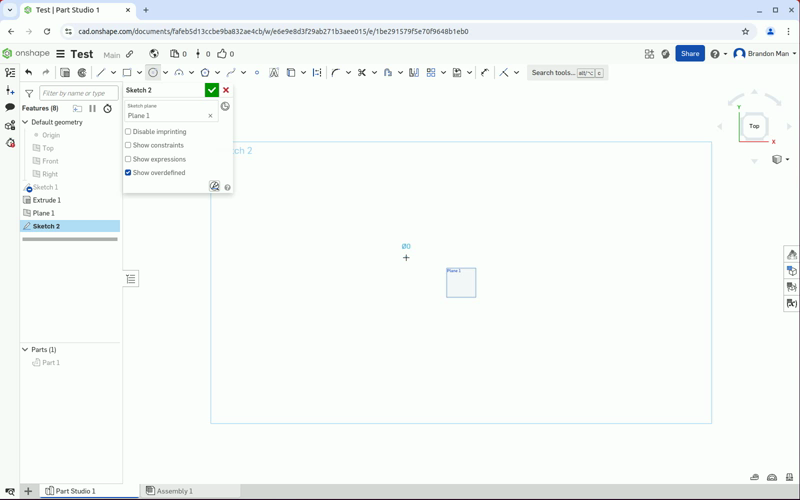
mouse_move(412, 257)
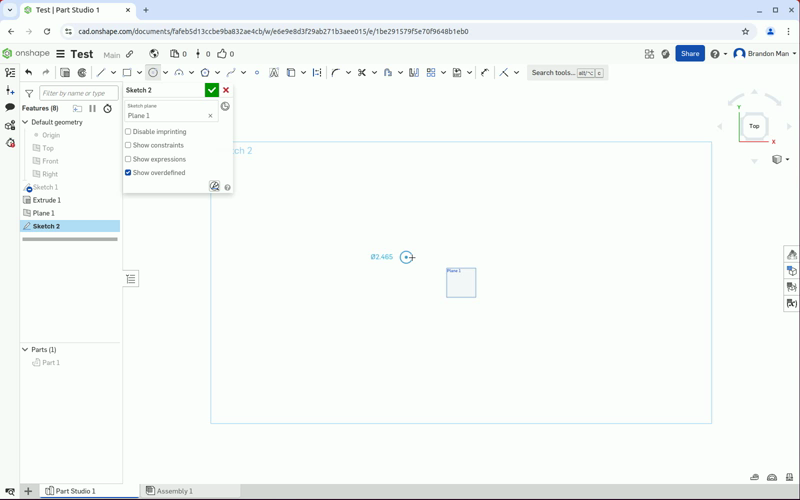
click(412, 257)
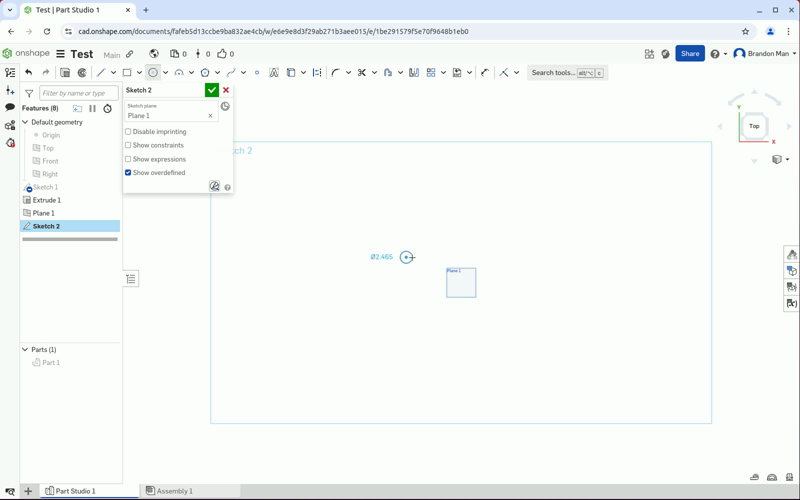
key(esc)
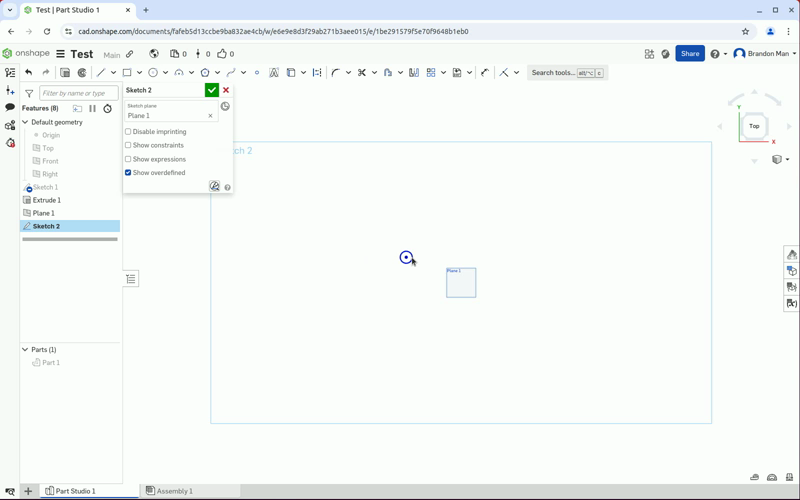
mouse_move(403, 252)
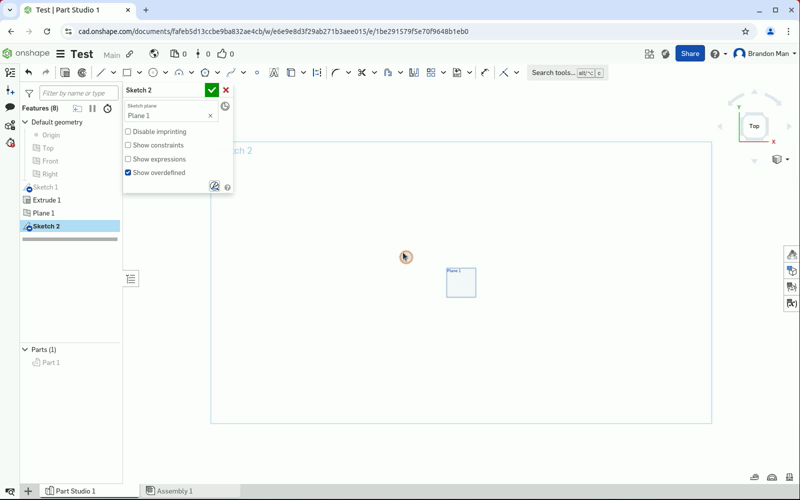
scroll(6)
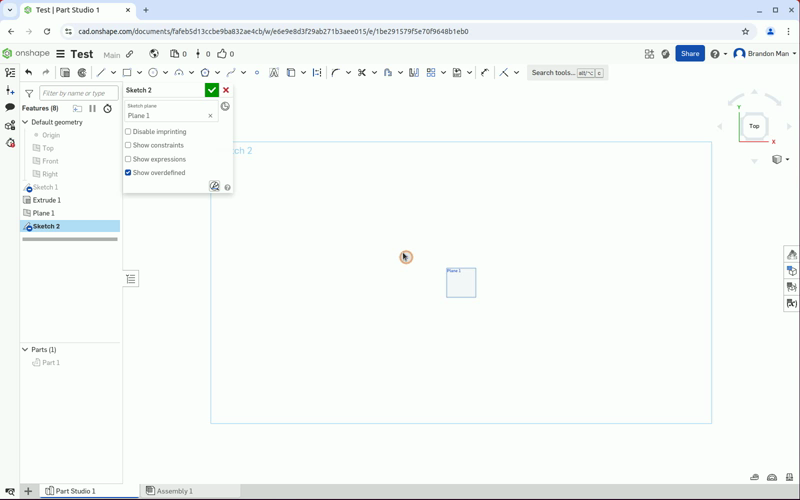
scroll(6)
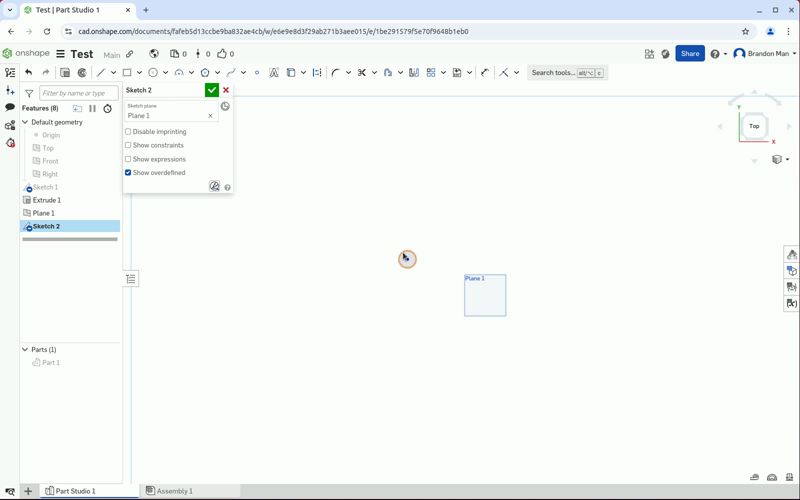
scroll(6)
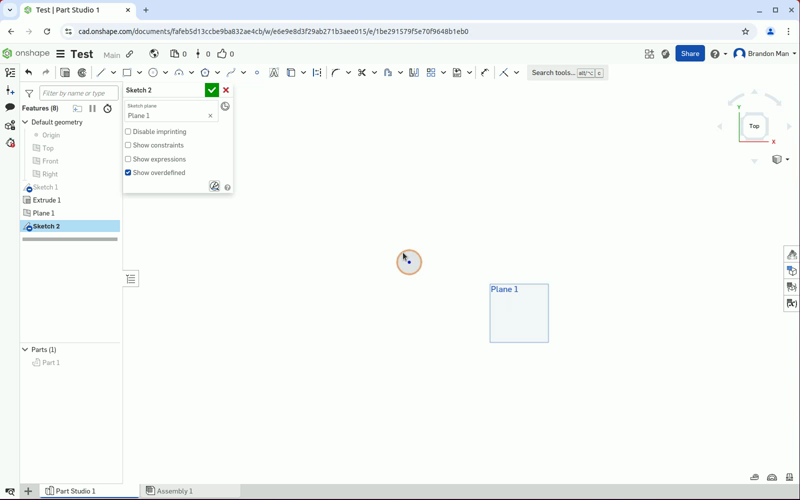
scroll(6)
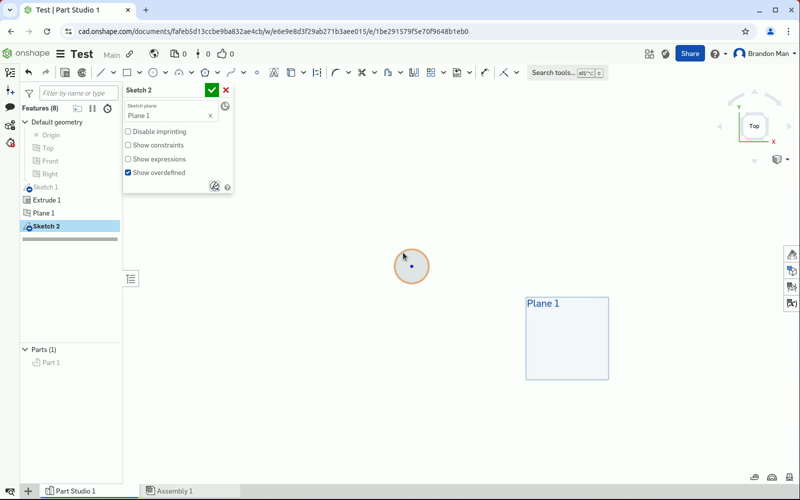
scroll(6)
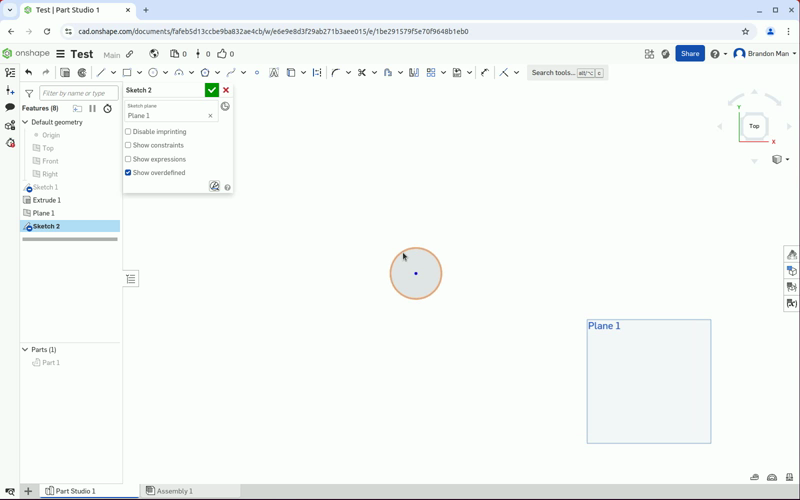
scroll(6)
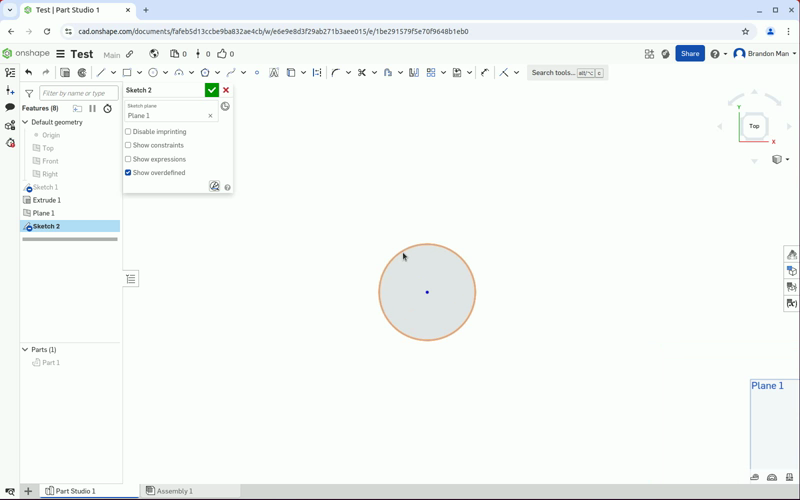
scroll(6)
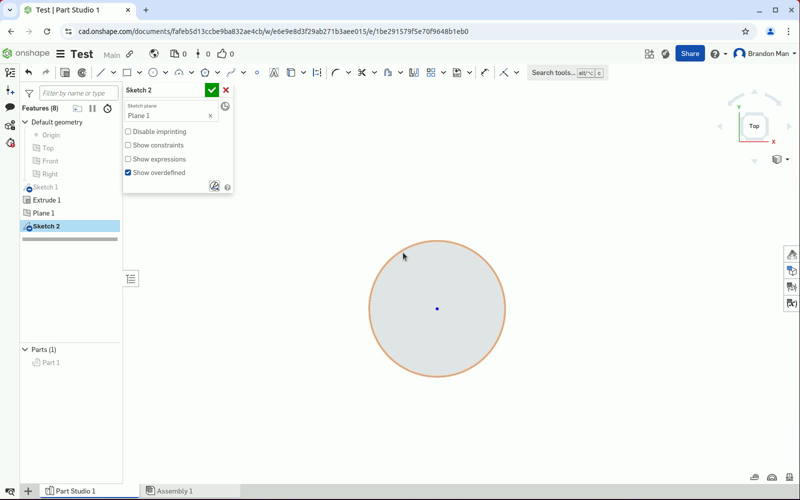
click(403, 252)
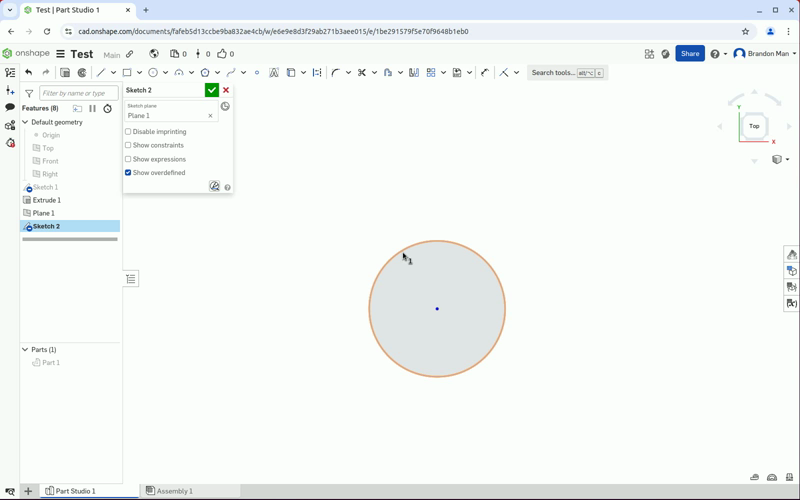
scroll(-6)
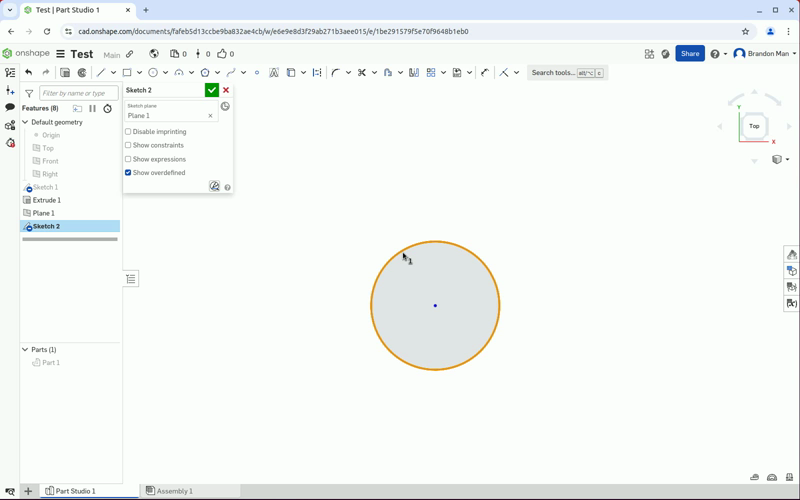
scroll(-6)
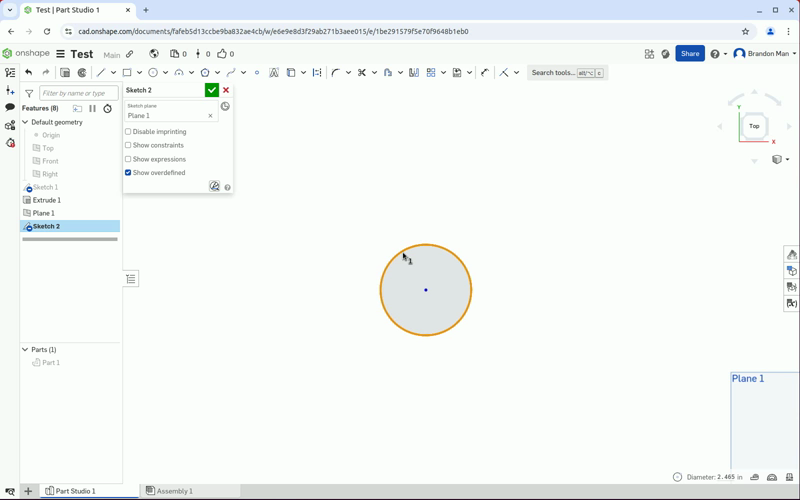
scroll(-6)
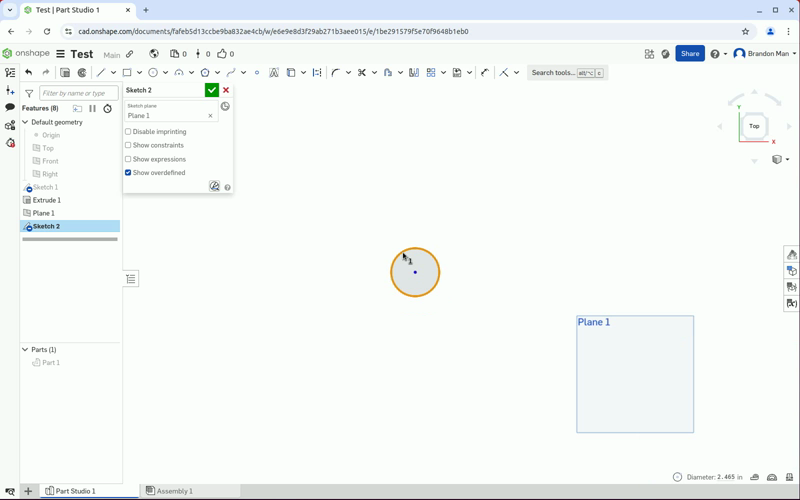
scroll(-6)
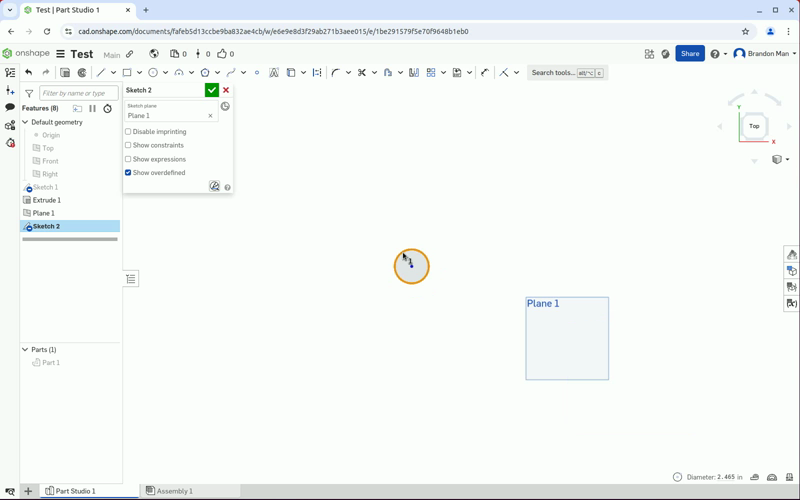
scroll(-6)
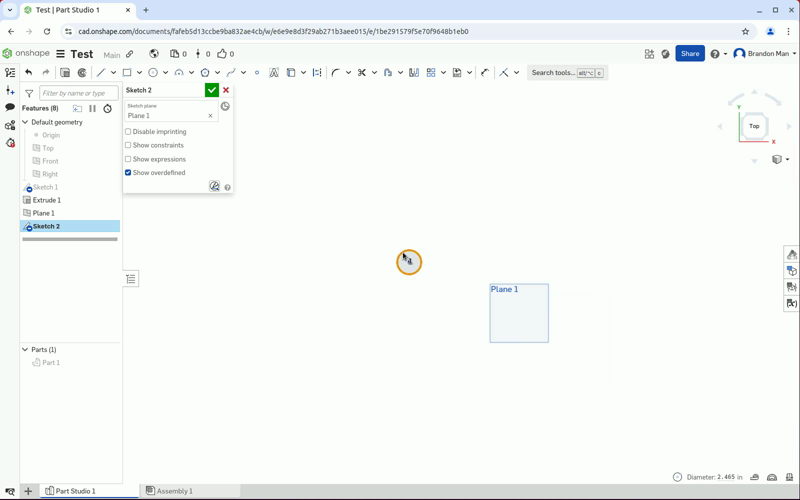
scroll(-6)
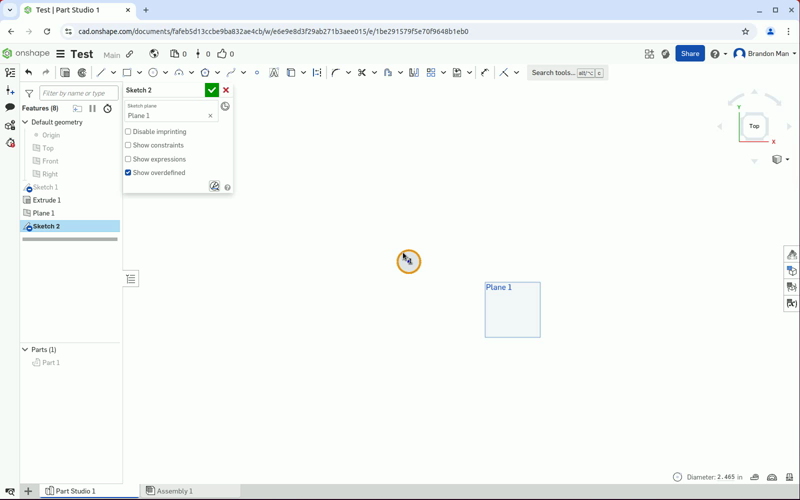
scroll(-6)
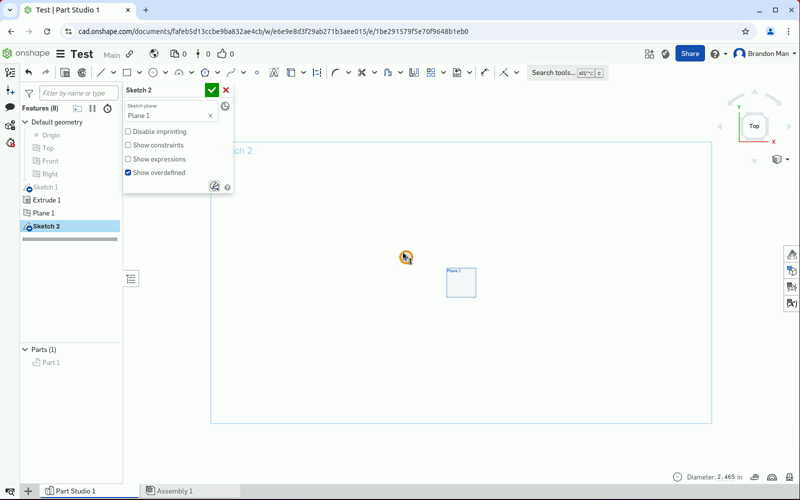
mouse_move(73, 352)
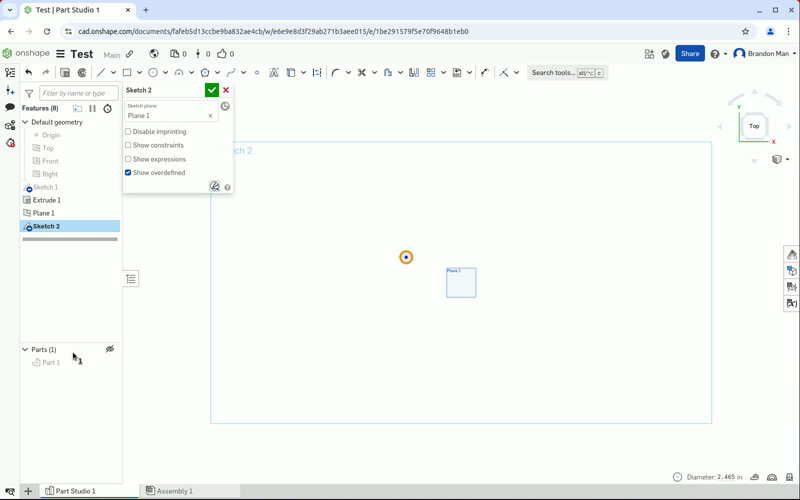
key(shift+y)
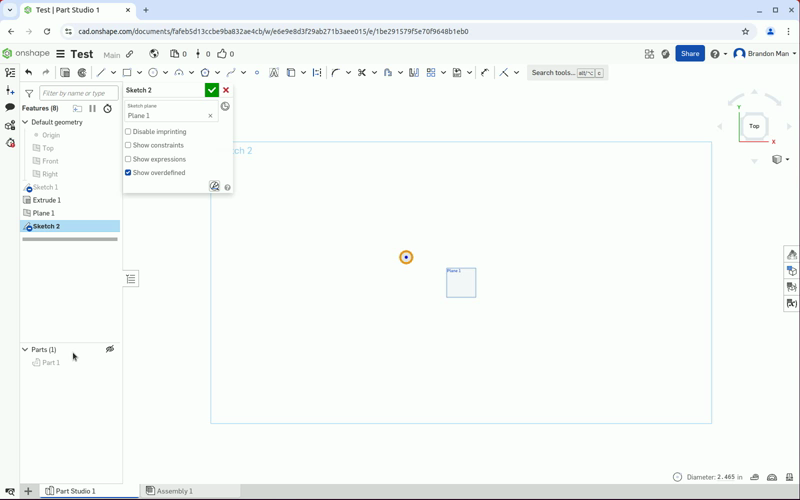
key(shift+e)
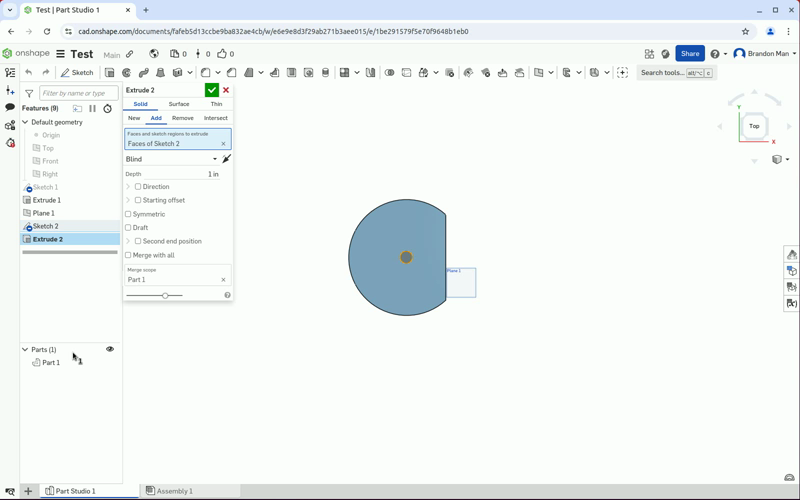
mouse_move(143, 106)
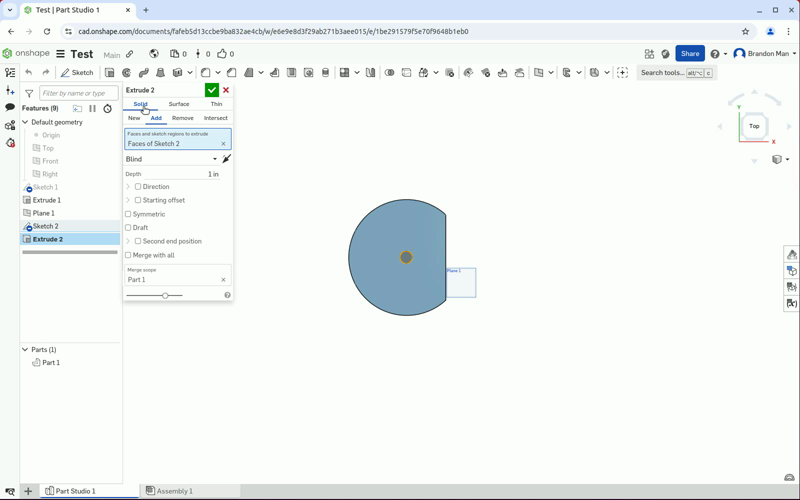
click(143, 106)
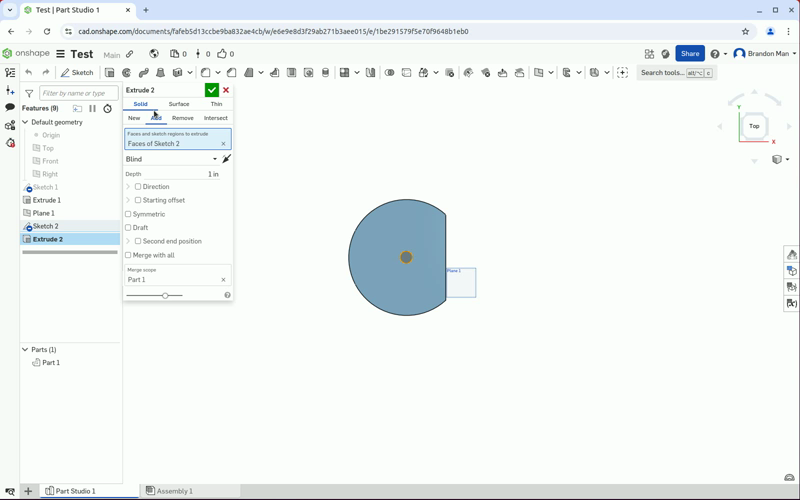
mouse_move(186, 120)
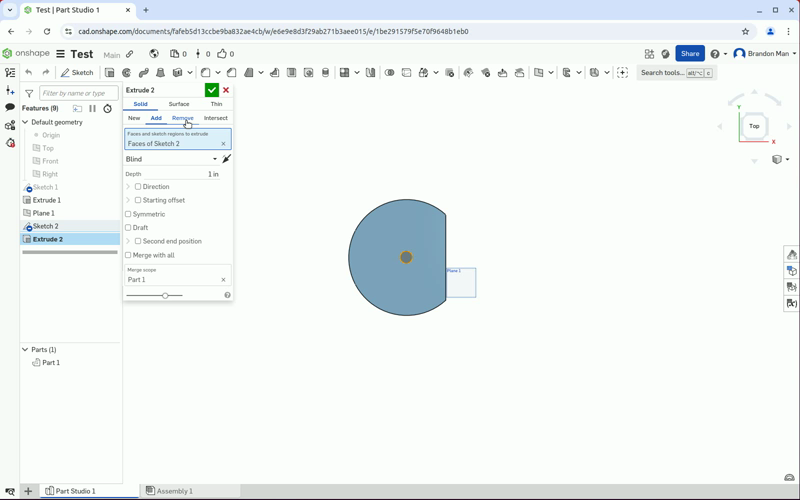
click(186, 120)
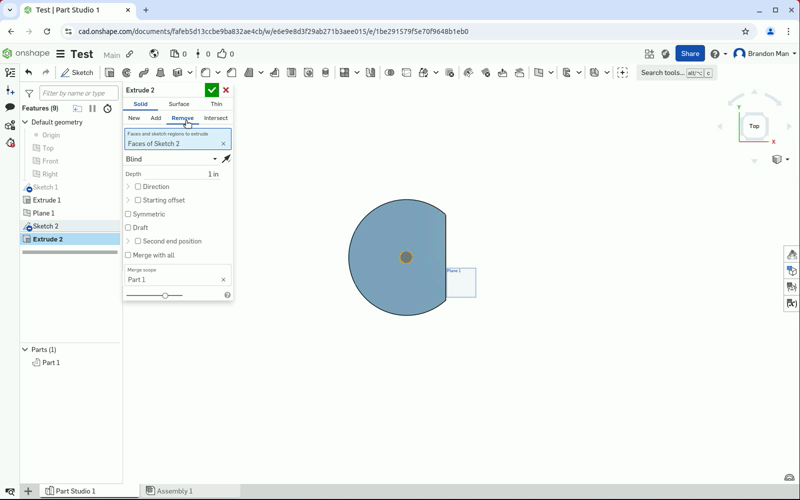
key(tab, 4)
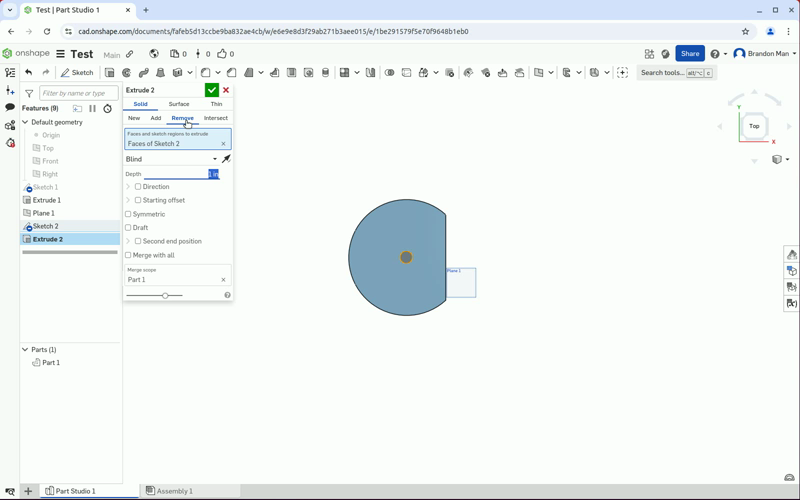
text(12.517)
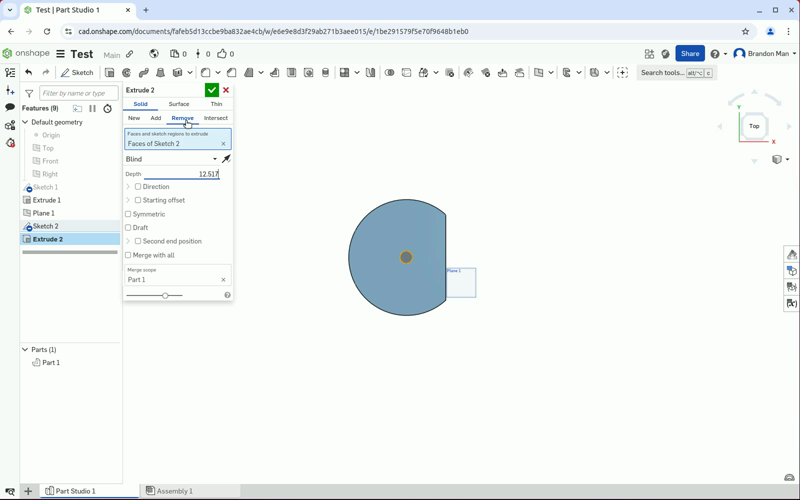
key(tab, 6)
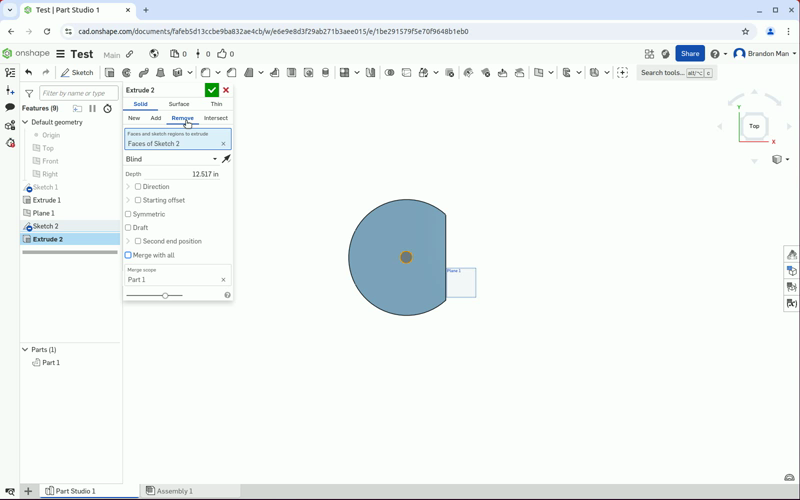
key(space)
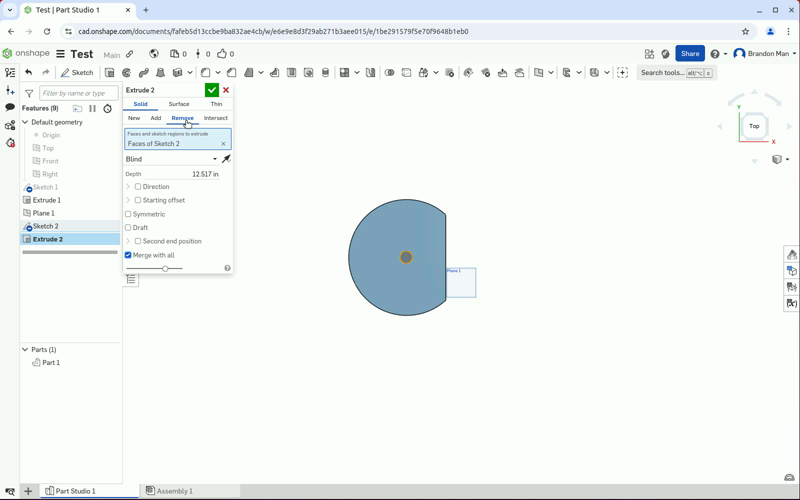
key(enter)
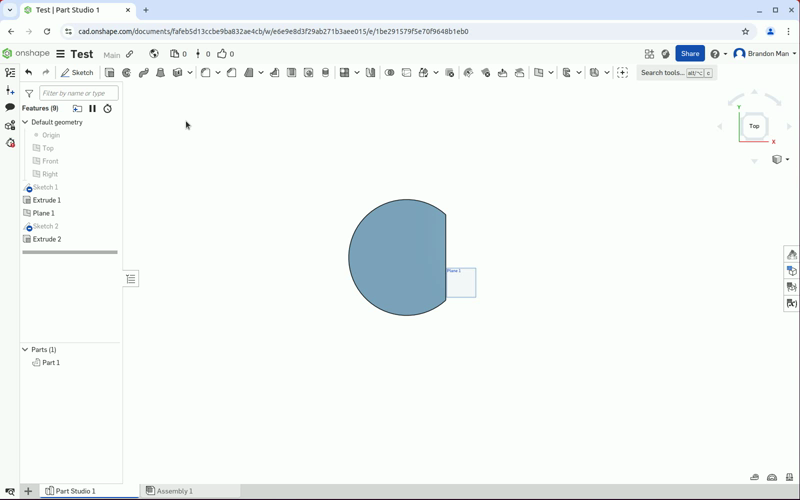
key(shift+h)
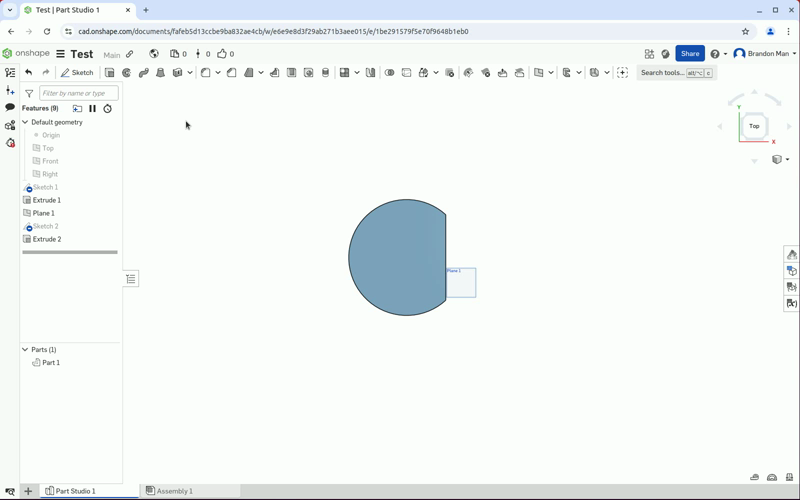
key(shift+h)
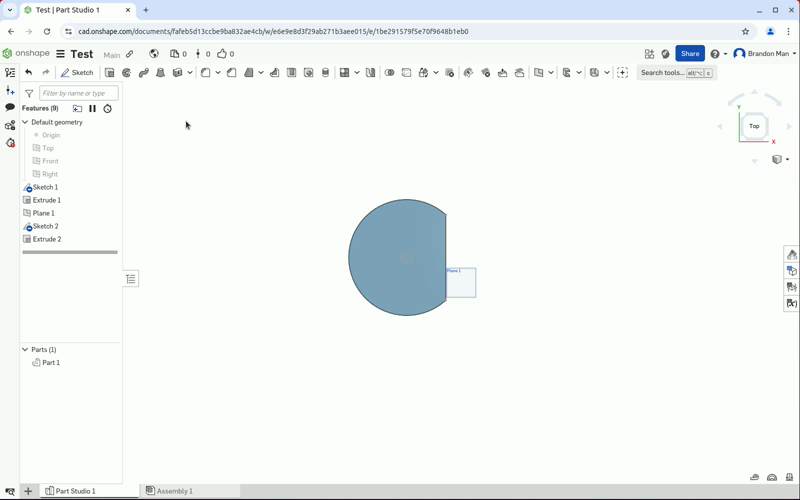
key(shift+7)
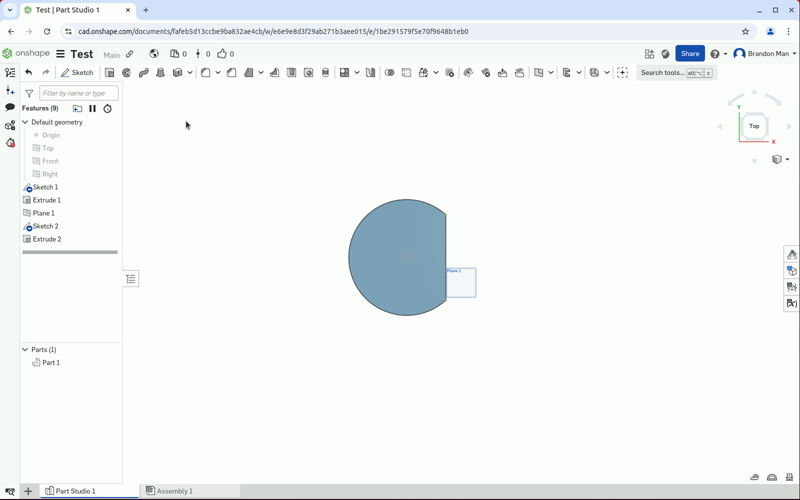
key(up, 3)
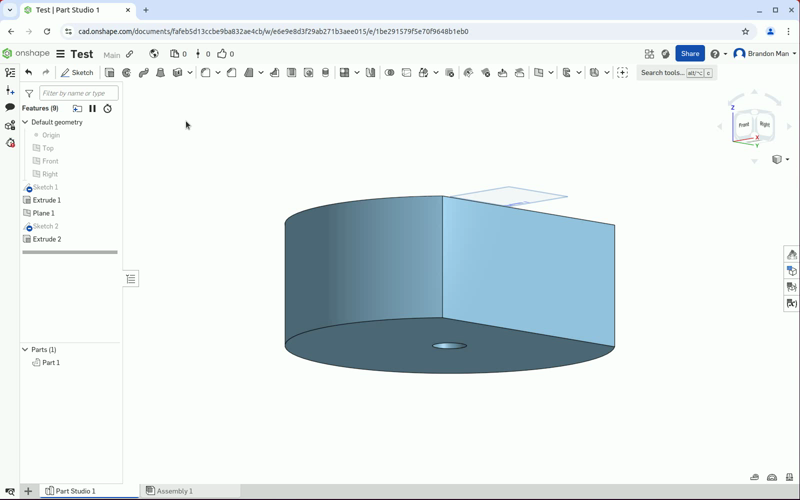
key(left, 3)
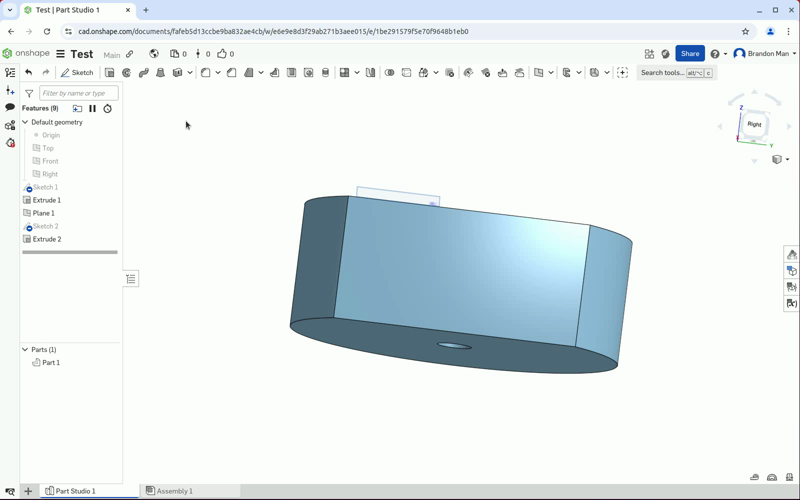
key(right, 3)
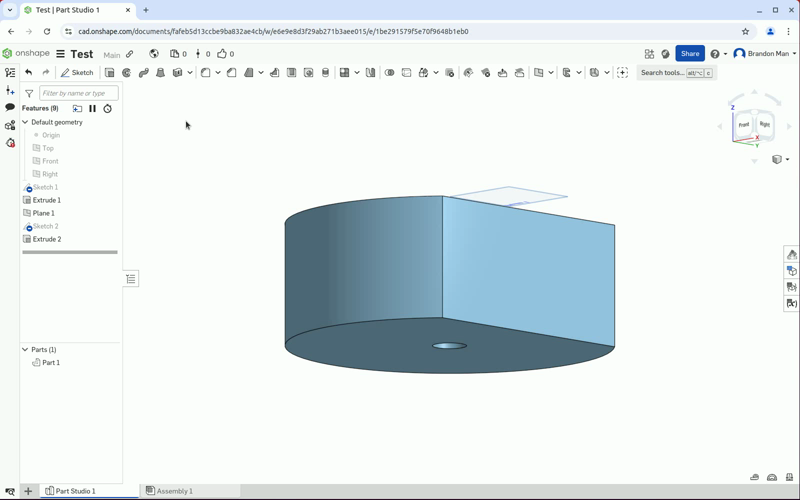
key(down, 3)
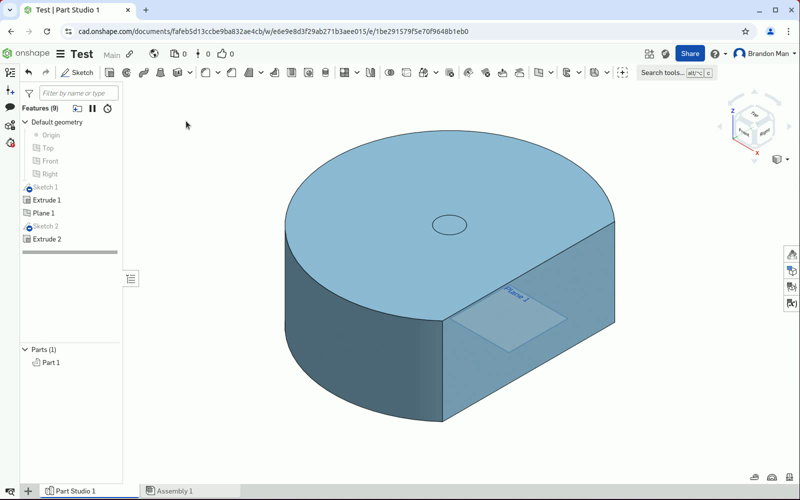
mouse_move(73, 189)
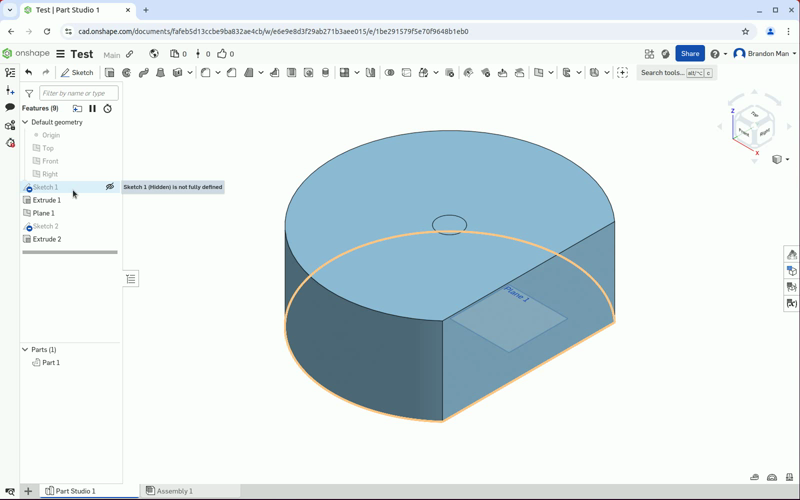
click(73, 189)